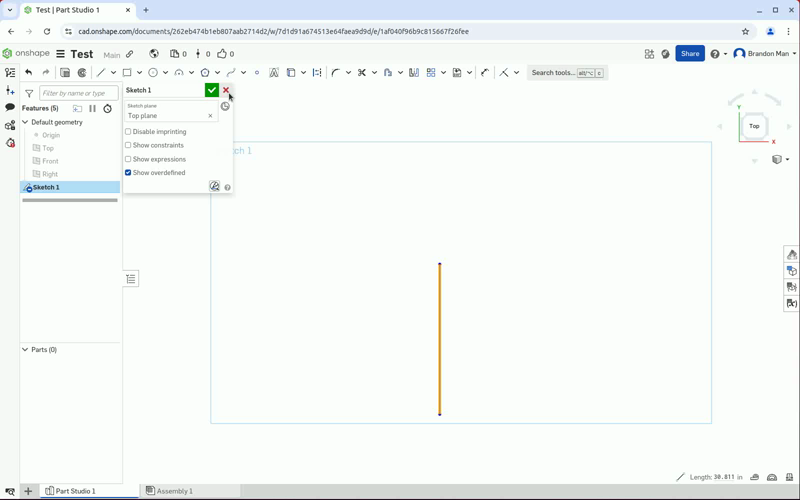
key(shift+h)
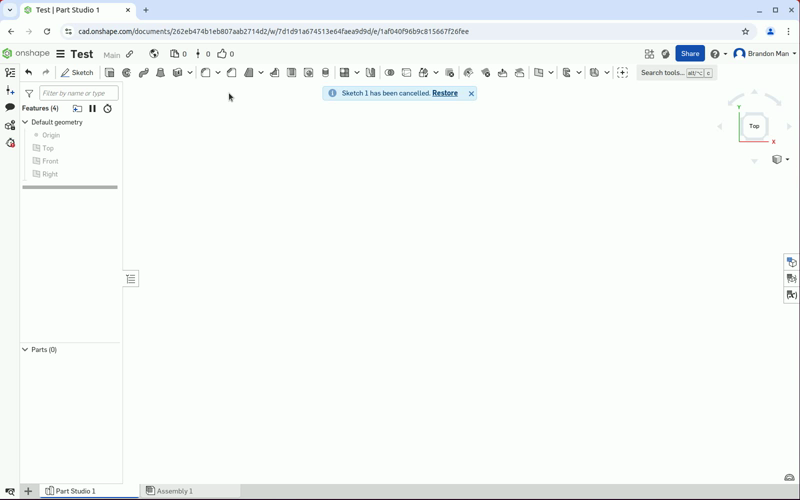
mouse_move(73, 352)
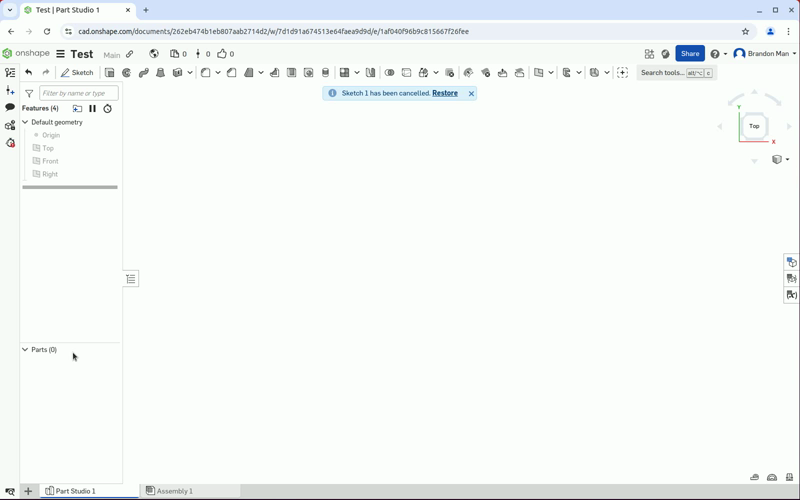
key(y)
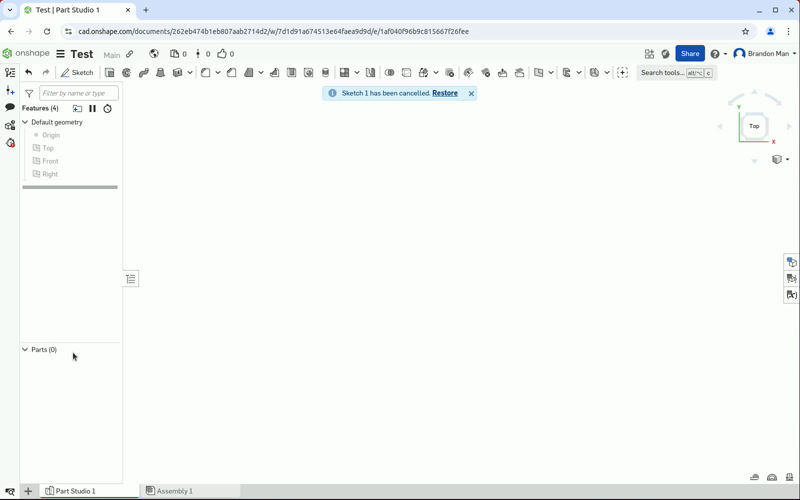
key(shift+p)
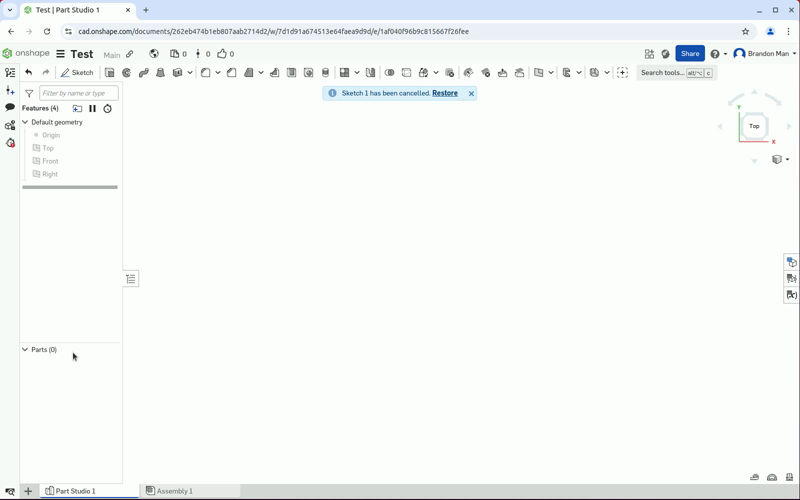
key(space)
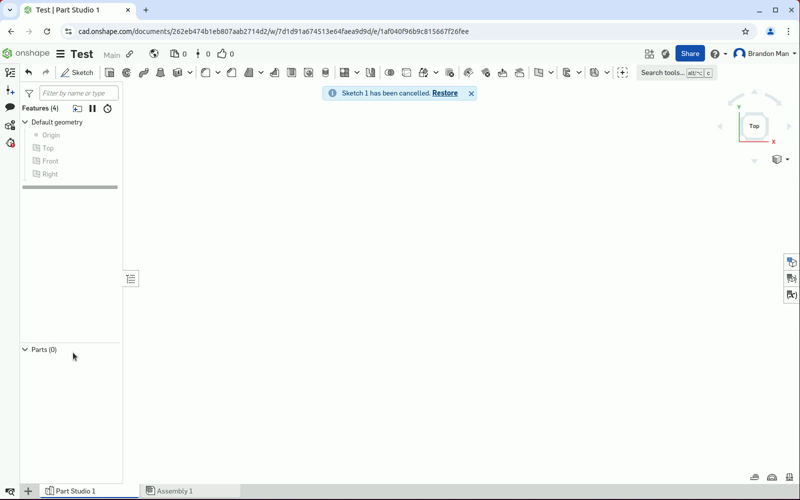
key_down(shift)
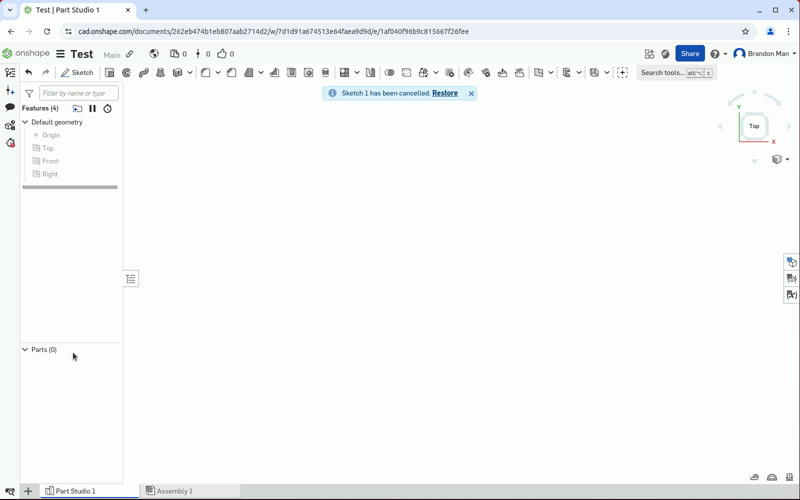
key(up)
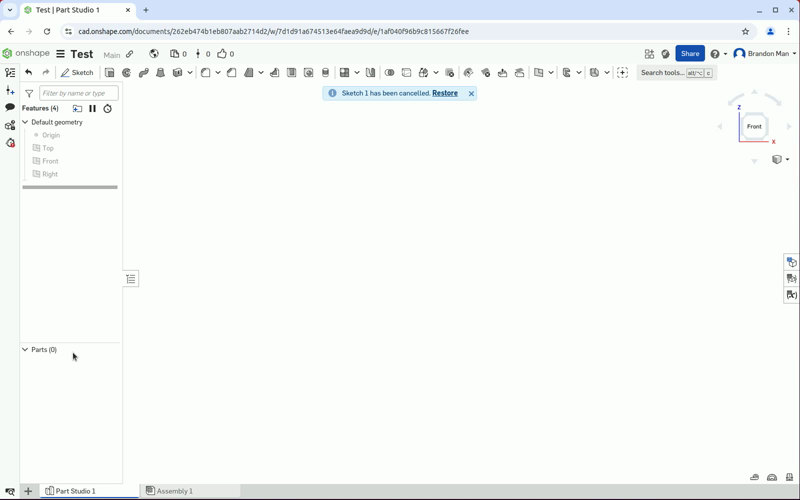
key_up(shift)
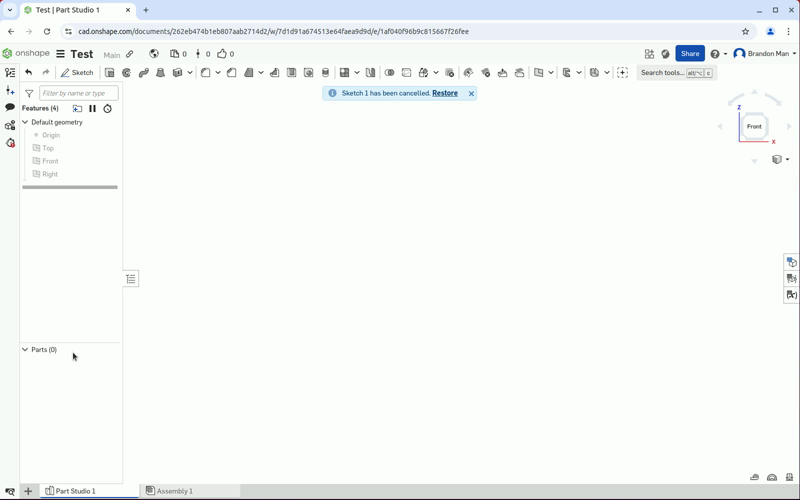
mouse_move(73, 352)
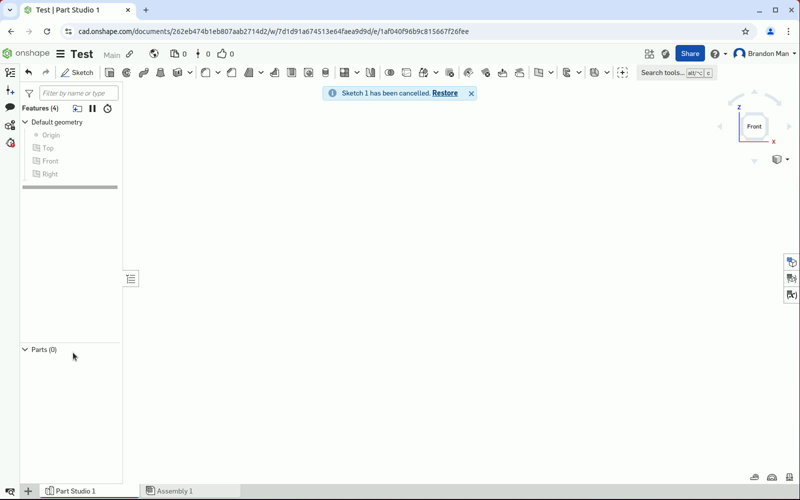
key(shift+y)
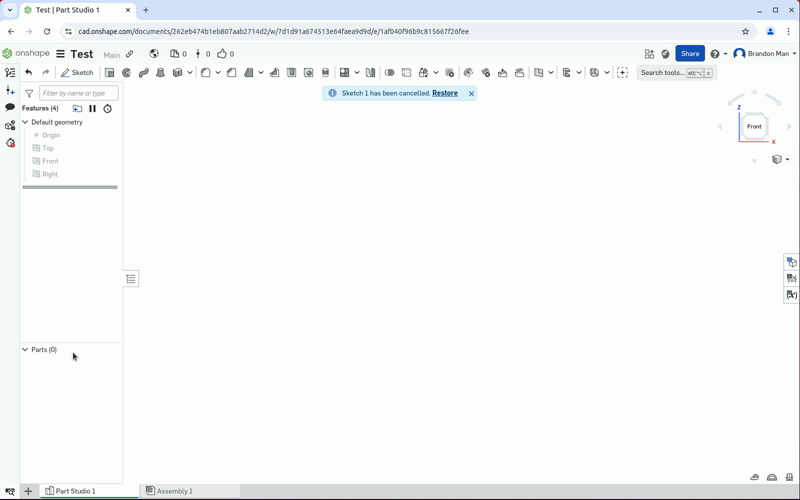
key(shift+s)
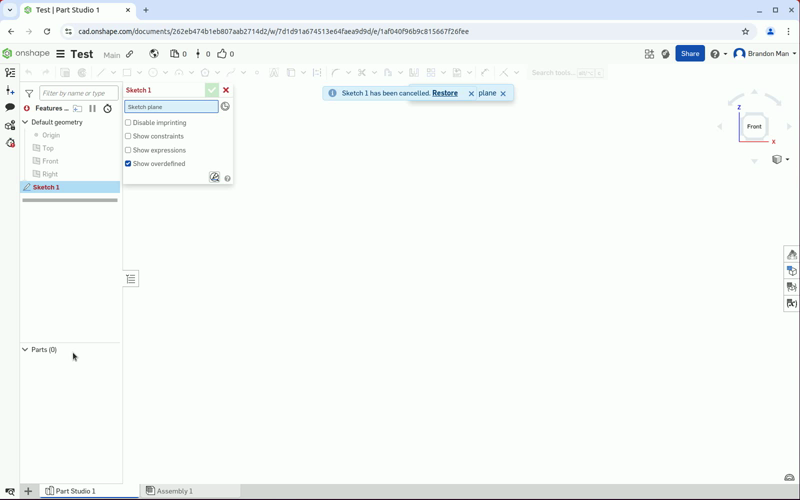
mouse_move(73, 163)
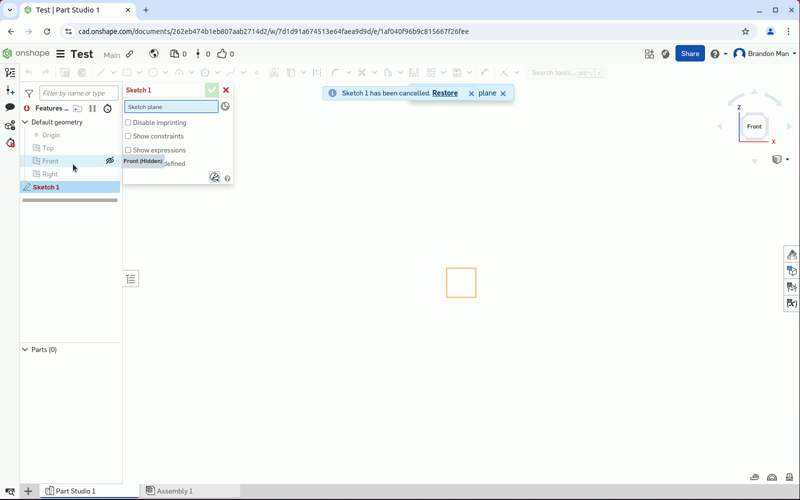
click(73, 163)
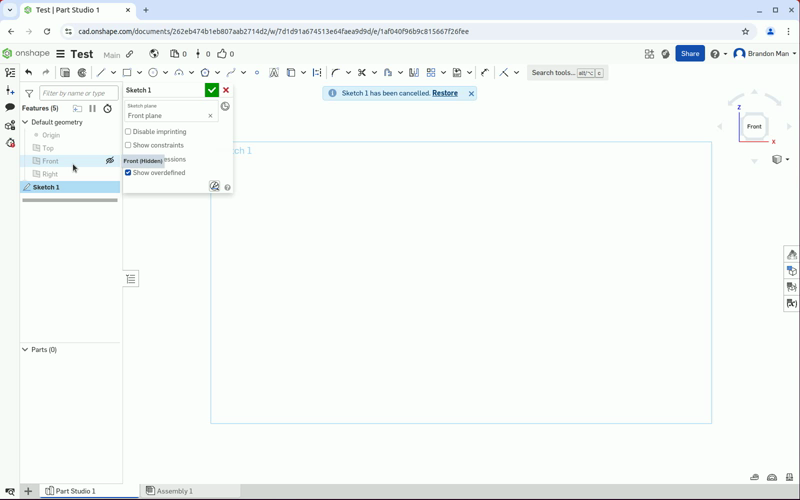
mouse_move(73, 352)
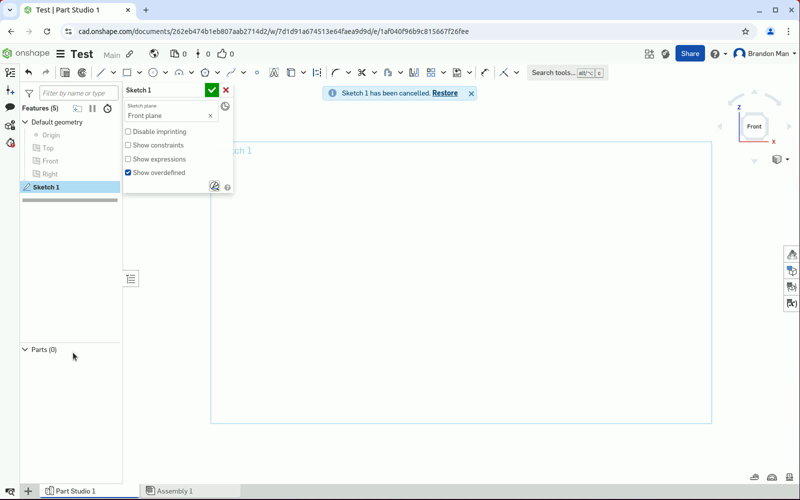
key(y)
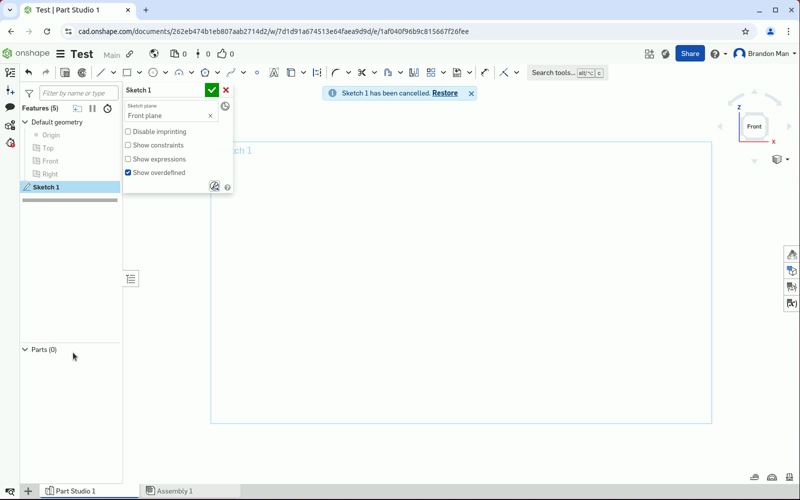
key(c)
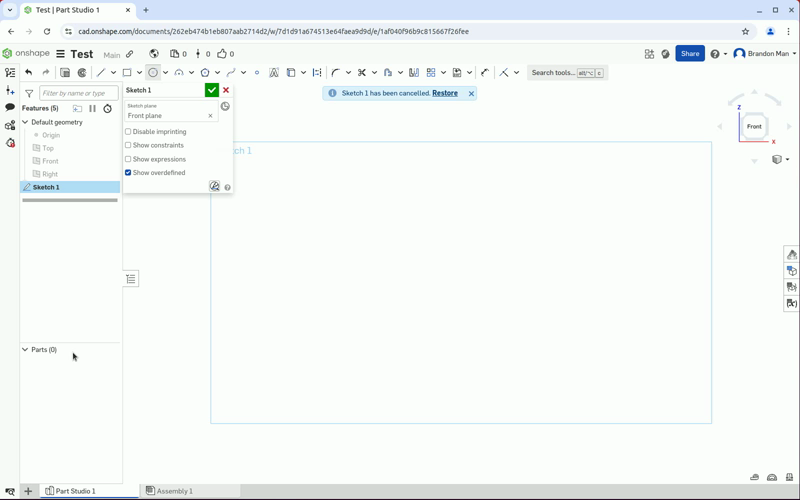
key_down(shift)
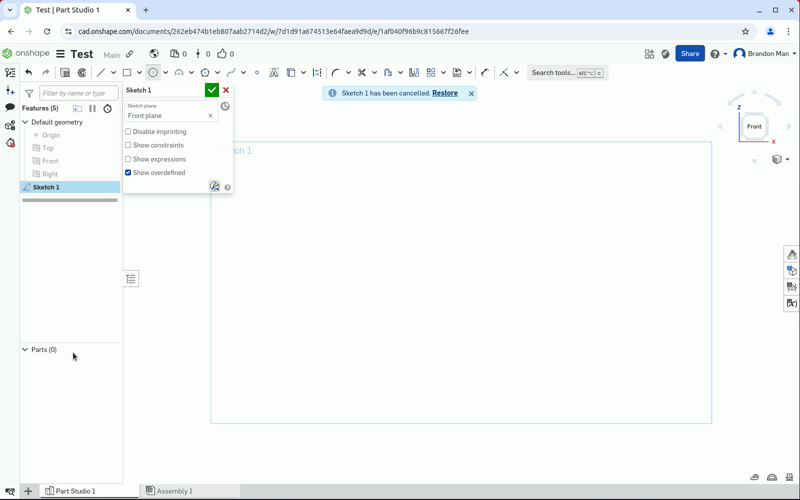
mouse_move(533, 186)
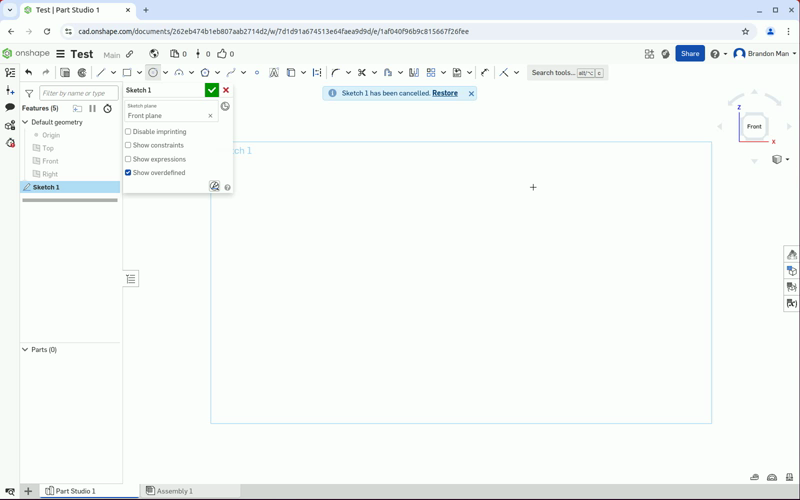
click(533, 186)
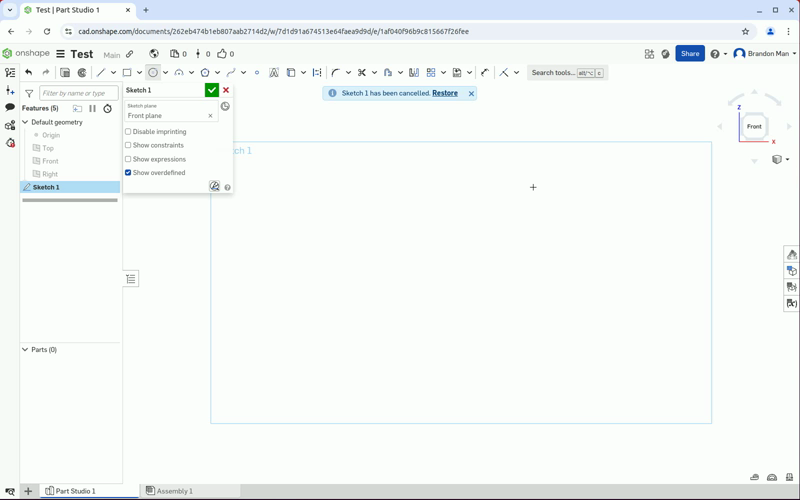
key_up(shift)
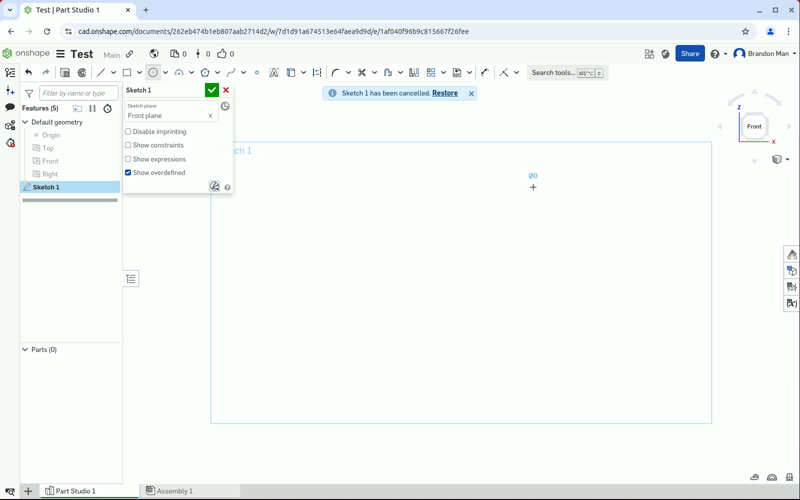
mouse_move(549, 186)
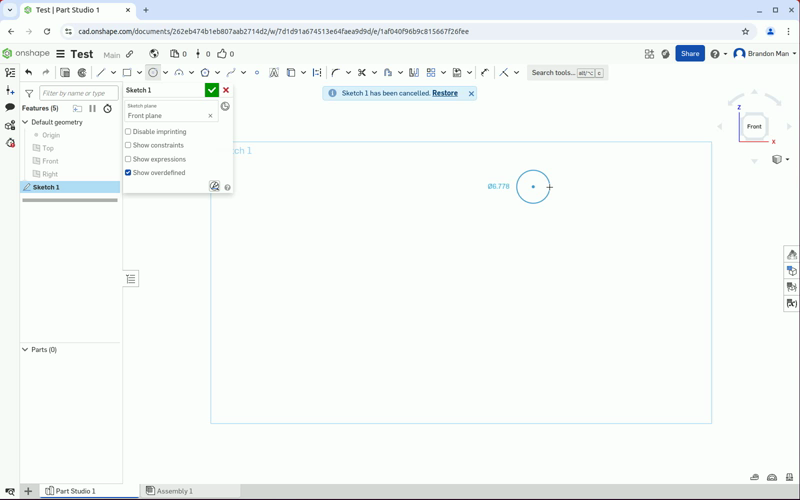
click(549, 186)
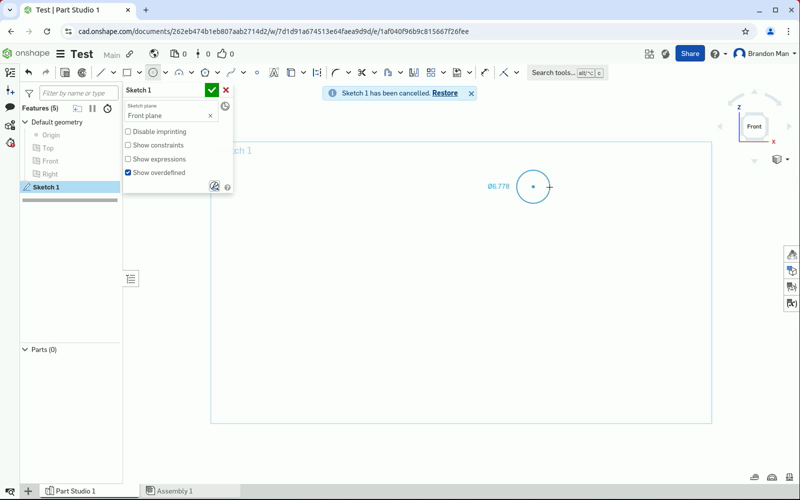
key(esc)
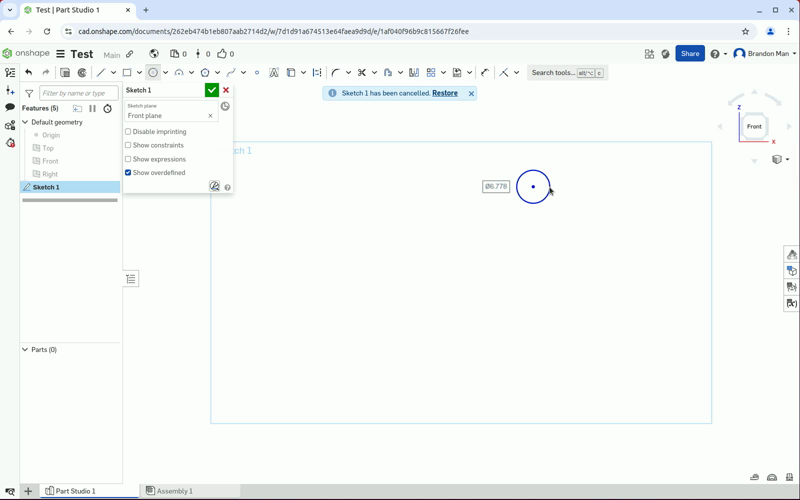
mouse_move(523, 195)
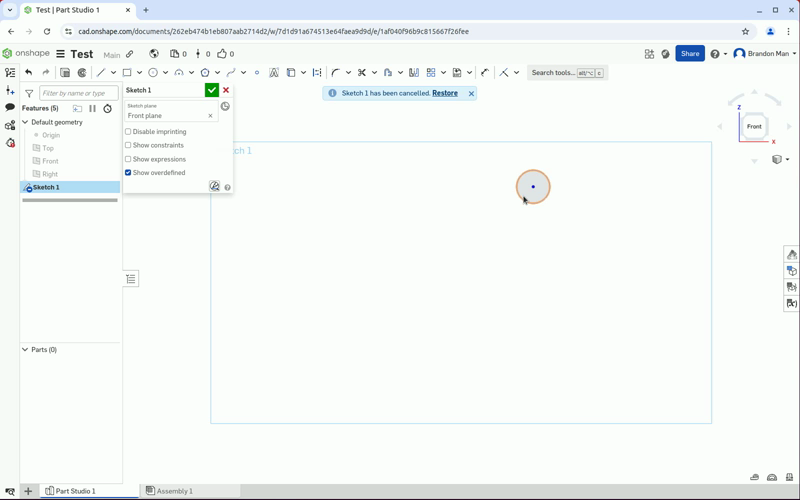
scroll(6)
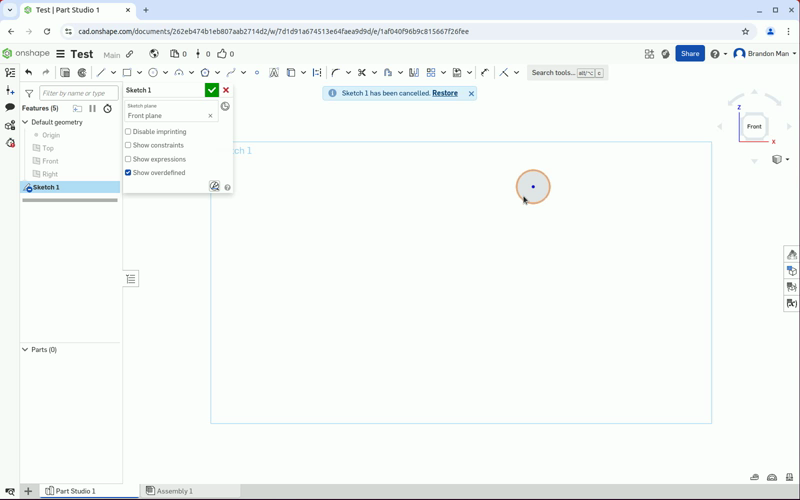
scroll(6)
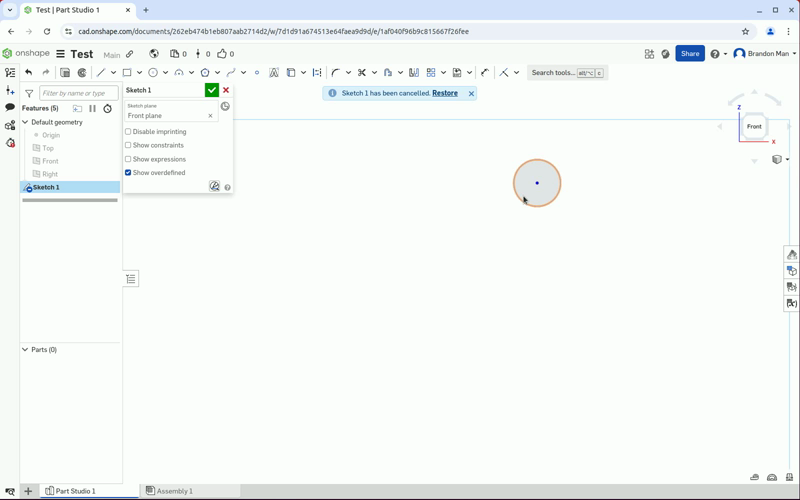
scroll(6)
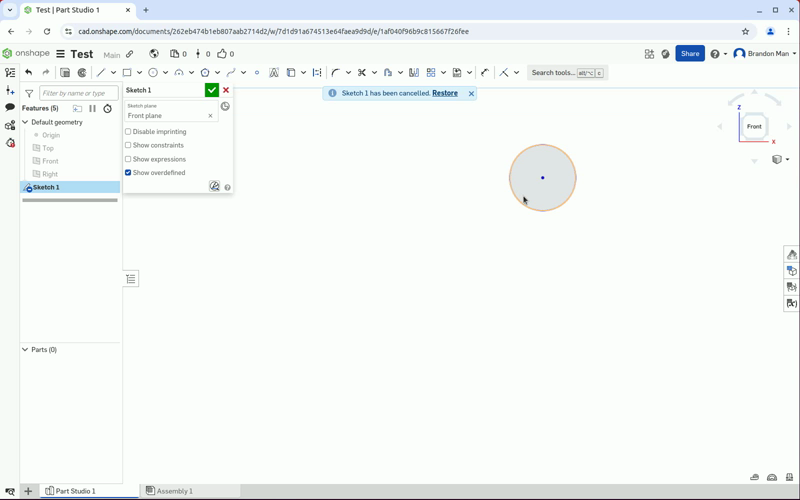
scroll(6)
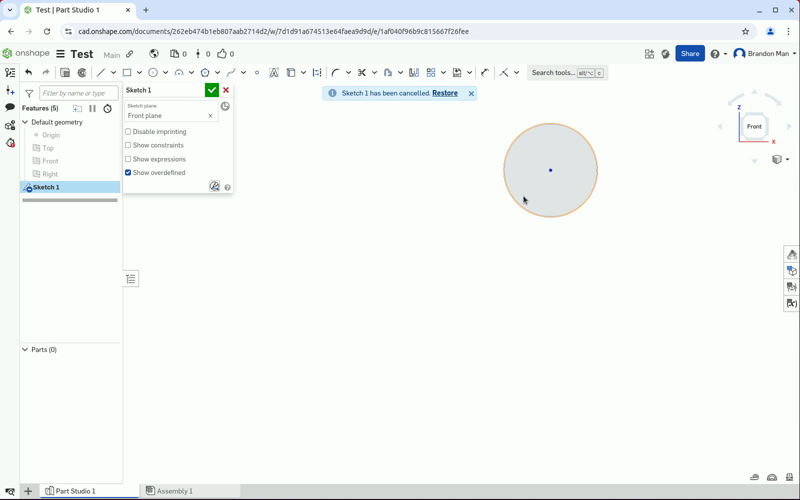
scroll(6)
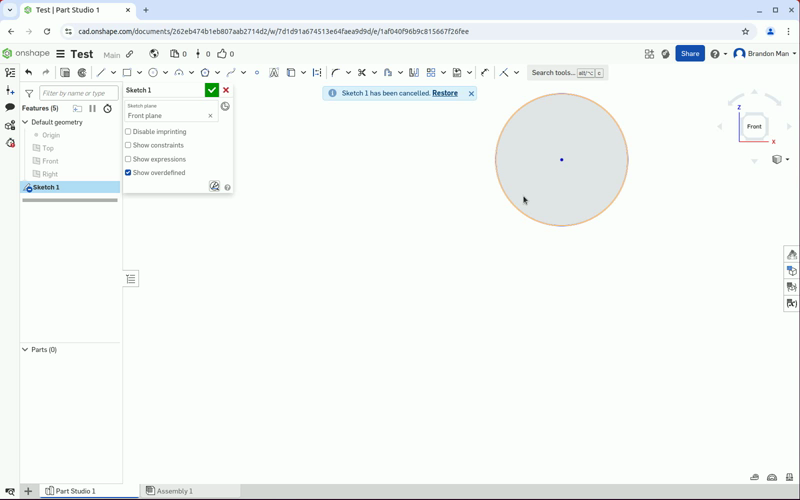
scroll(6)
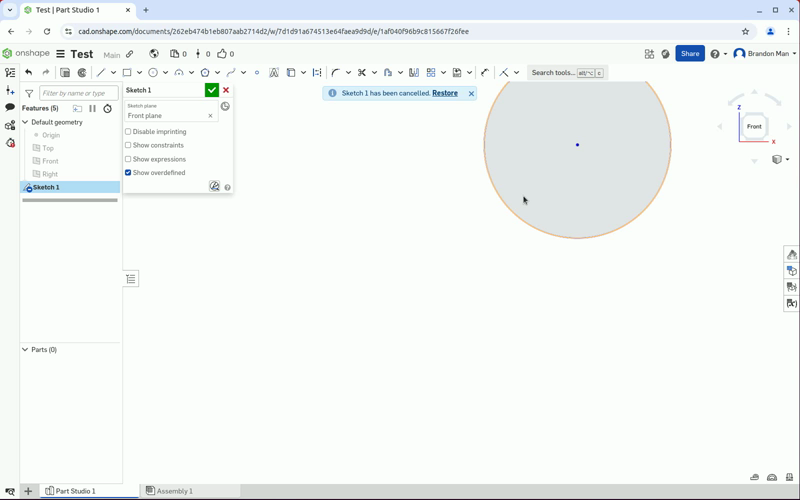
scroll(6)
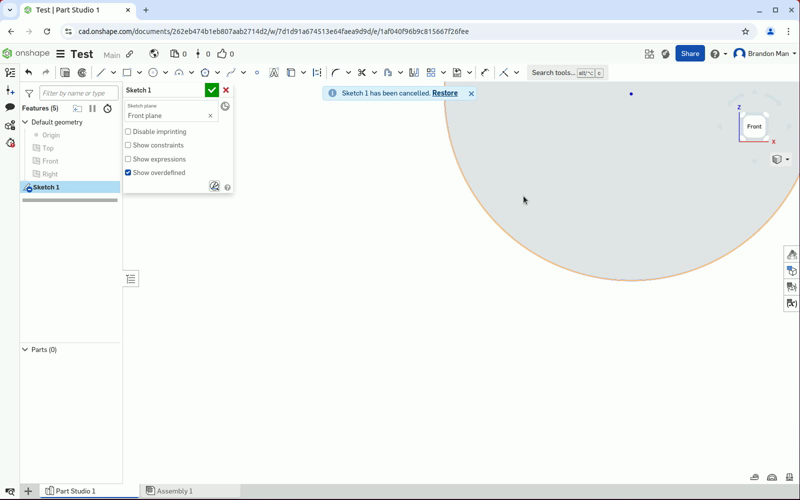
click(523, 195)
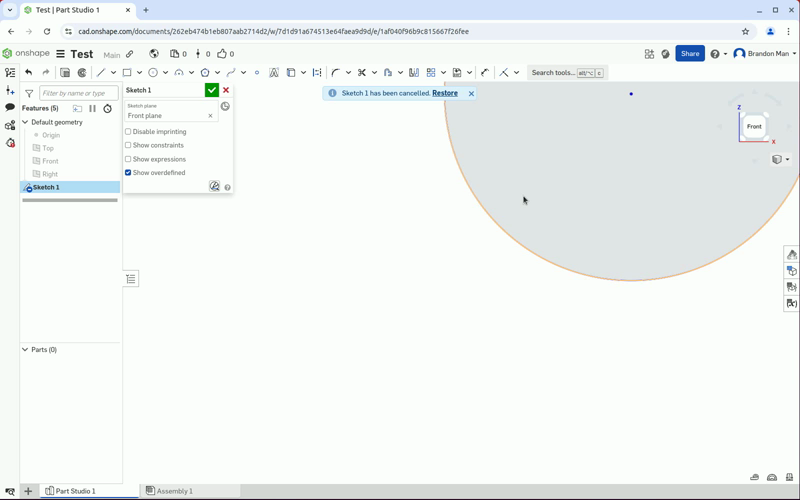
scroll(-6)
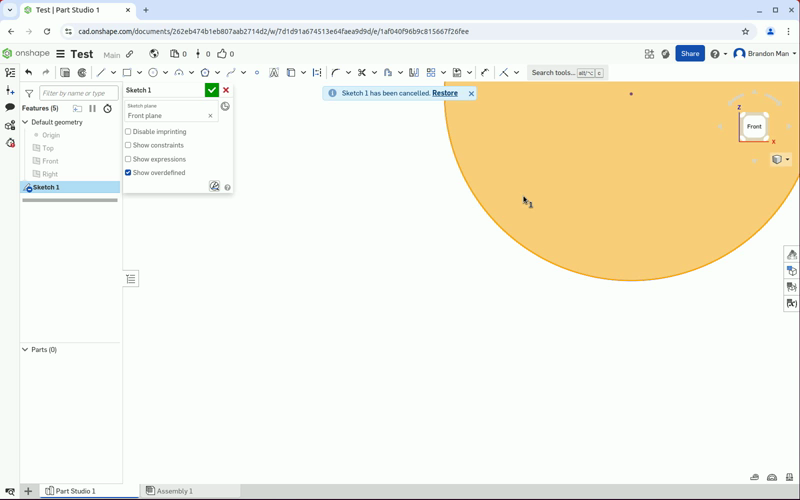
scroll(-6)
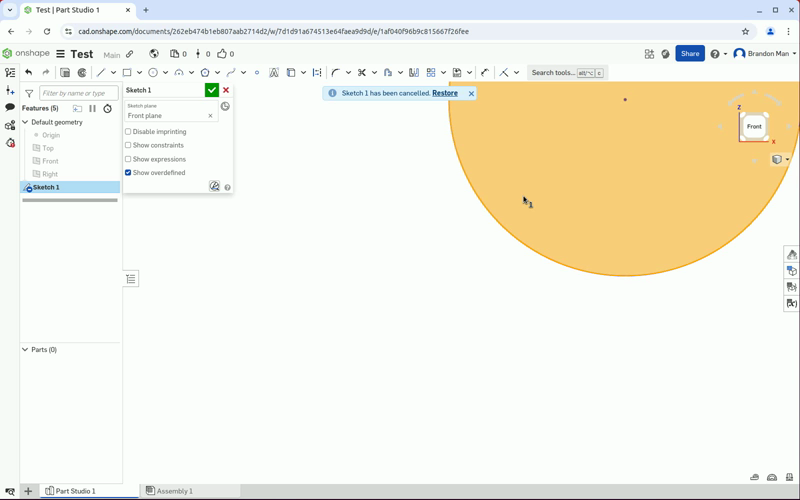
scroll(-6)
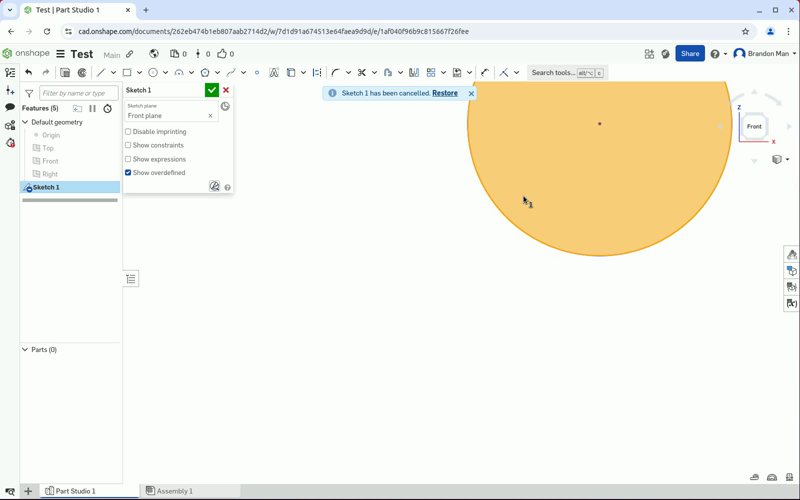
scroll(-6)
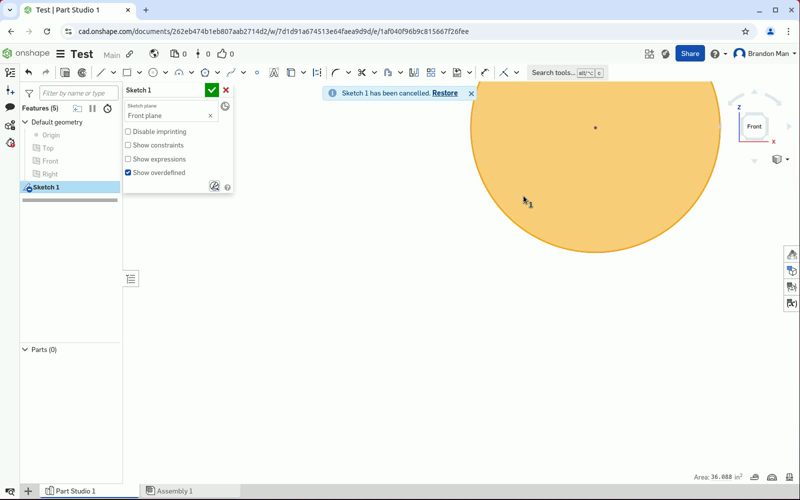
scroll(-6)
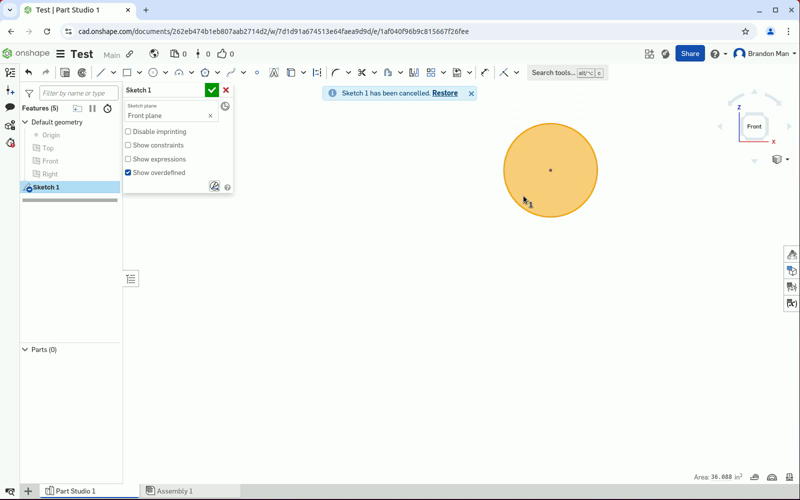
scroll(-6)
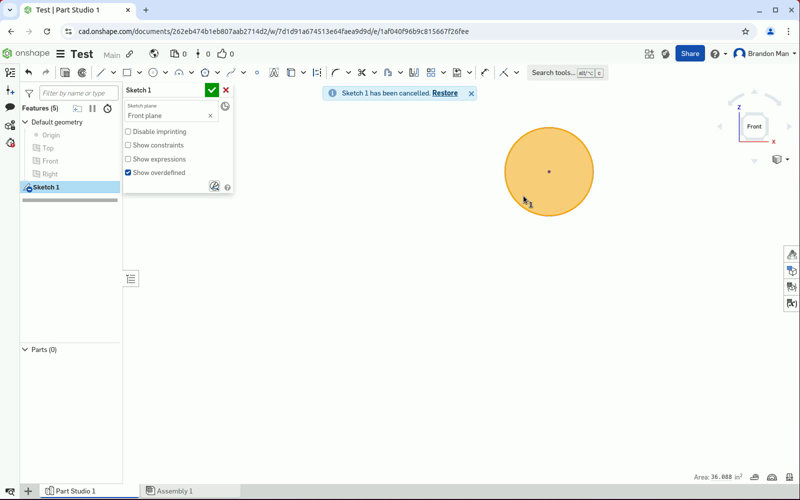
scroll(-6)
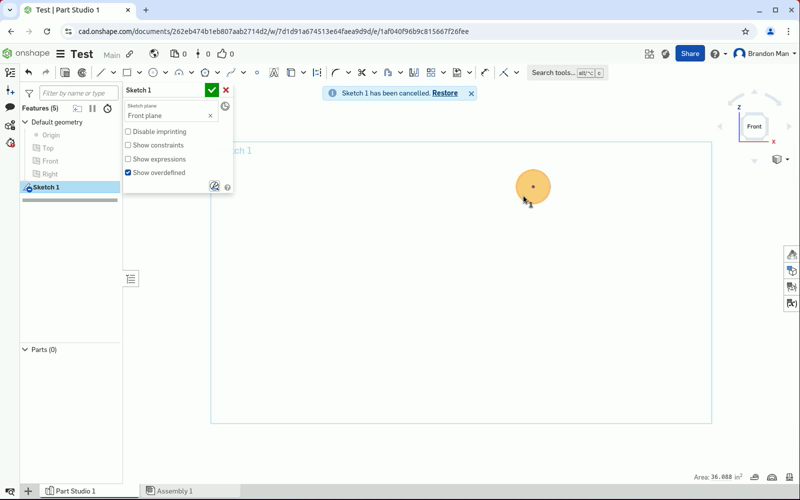
mouse_move(73, 352)
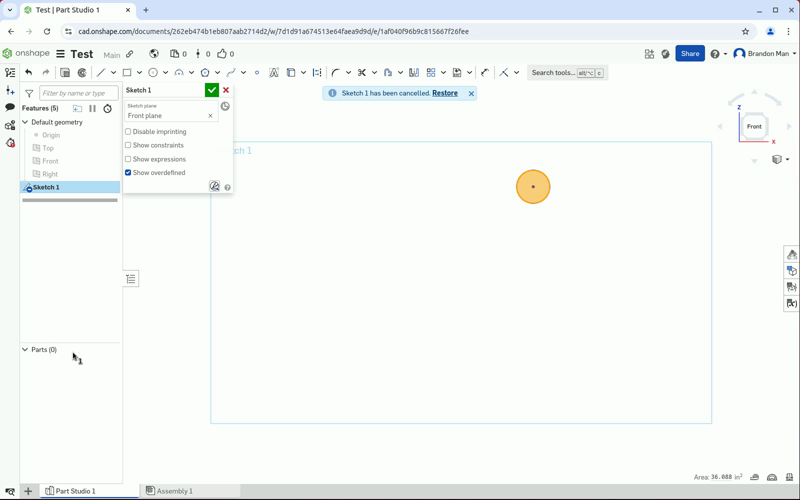
key(shift+y)
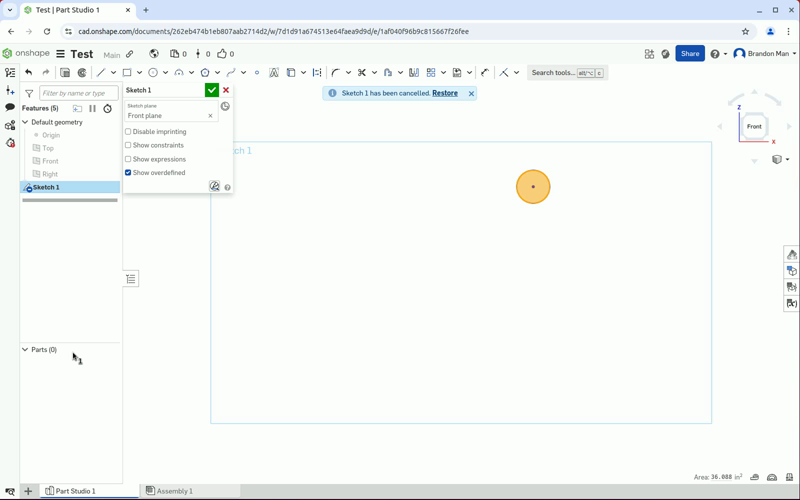
key(shift+e)
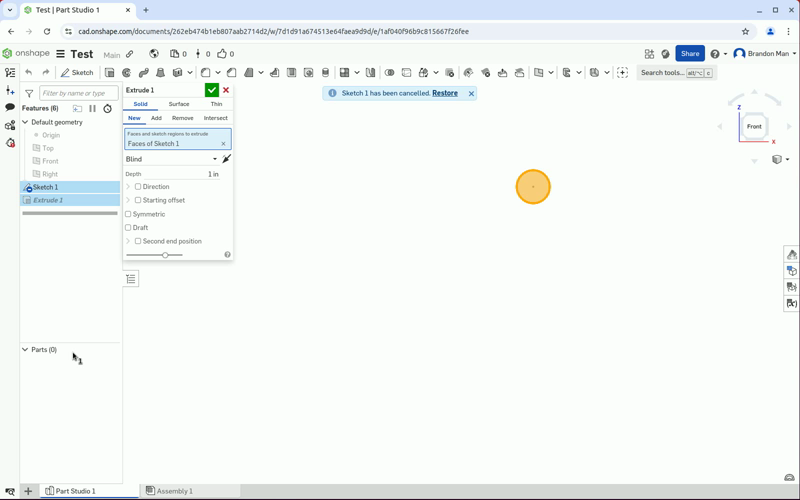
mouse_move(143, 106)
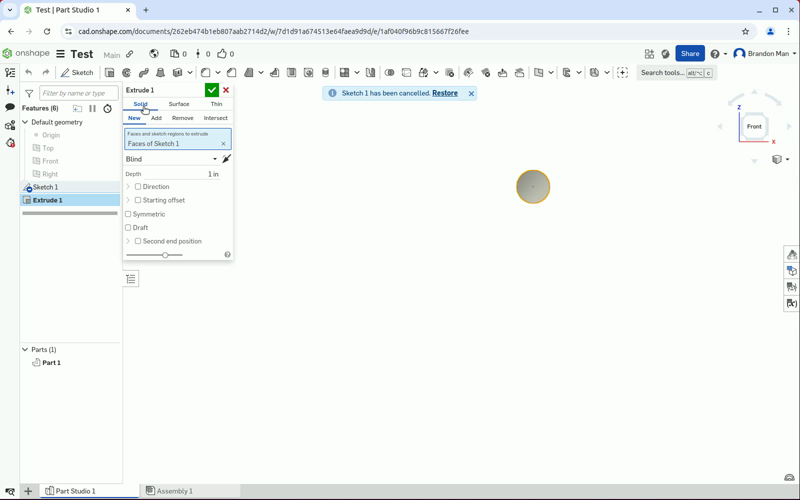
click(143, 106)
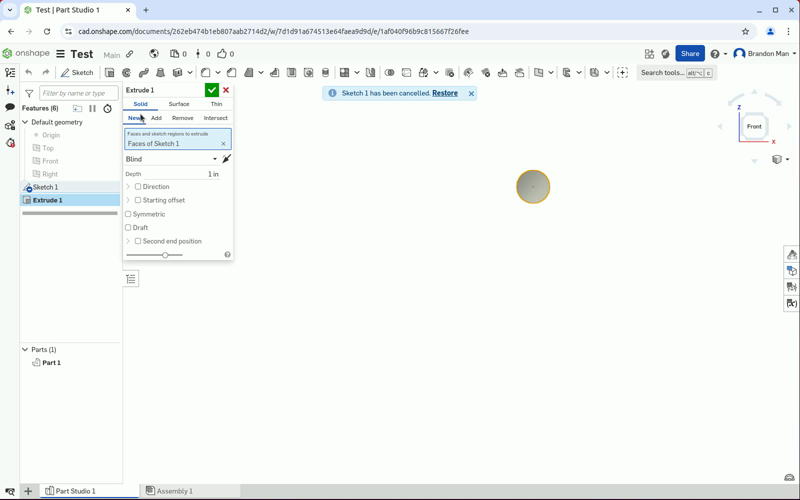
mouse_move(137, 120)
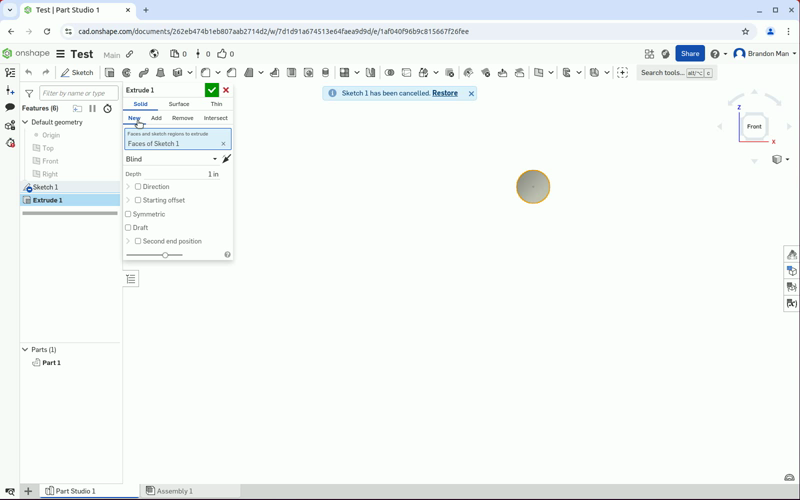
click(137, 120)
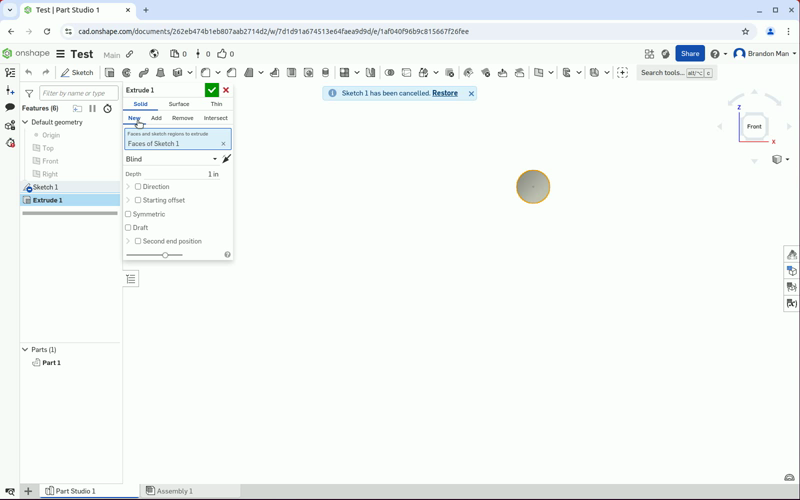
key(tab, 4)
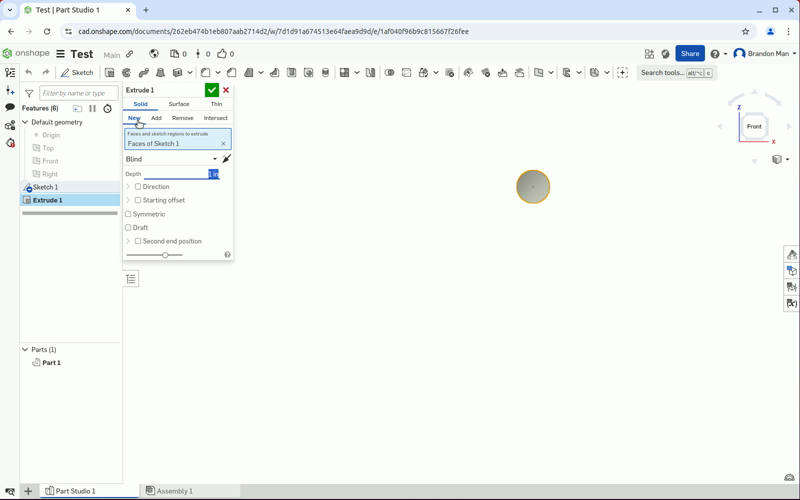
text(8.184)
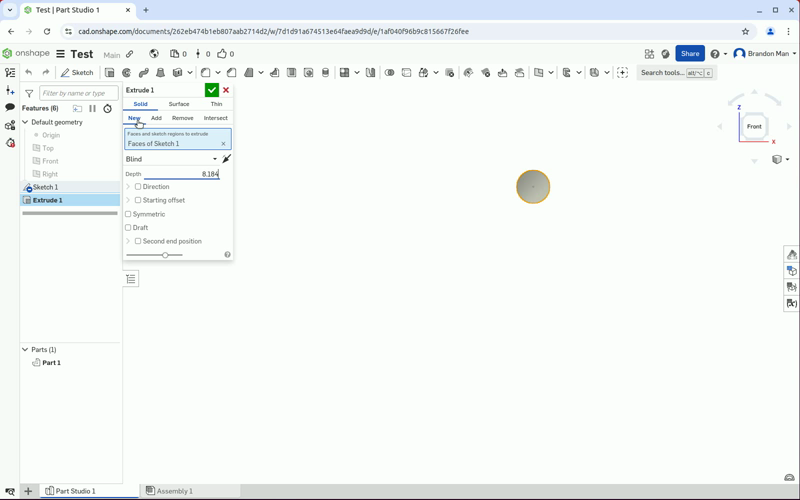
key(enter)
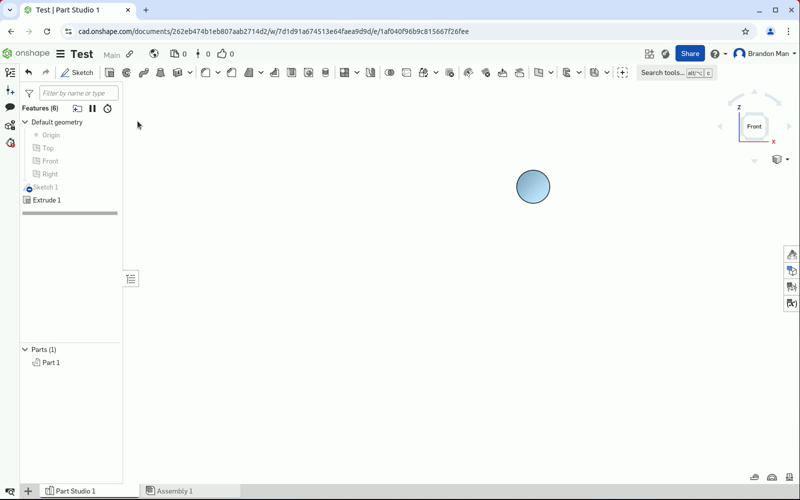
key(shift+h)
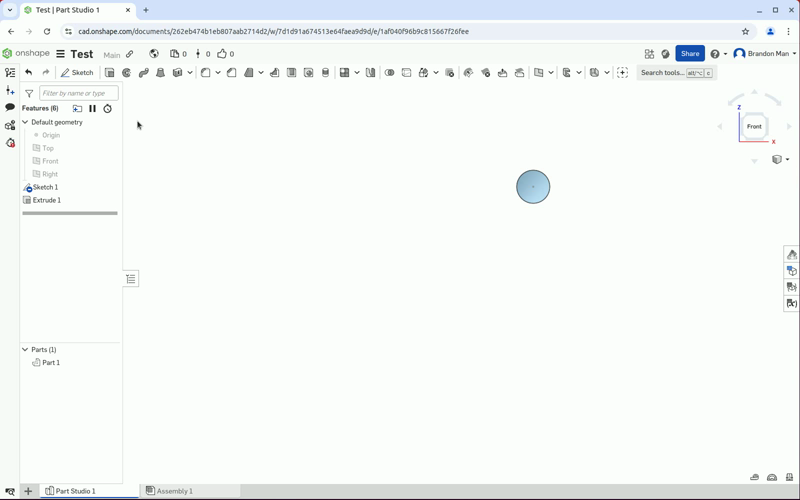
key(shift+h)
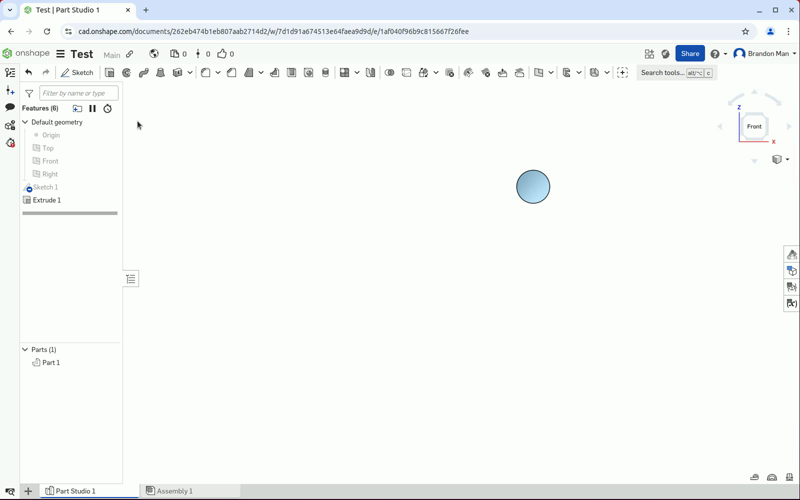
mouse_move(73, 189)
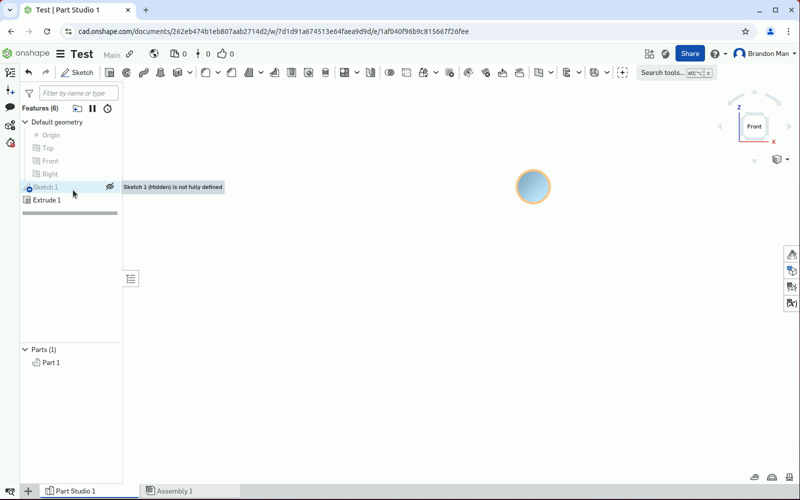
click(73, 189)
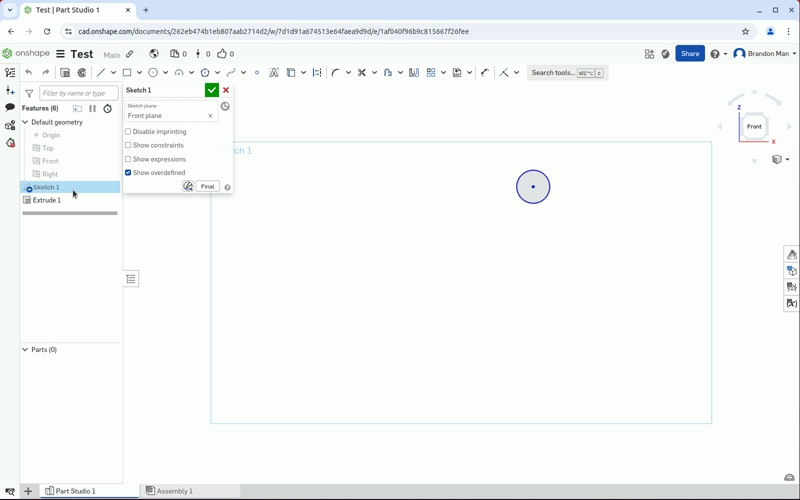
mouse_move(229, 92)
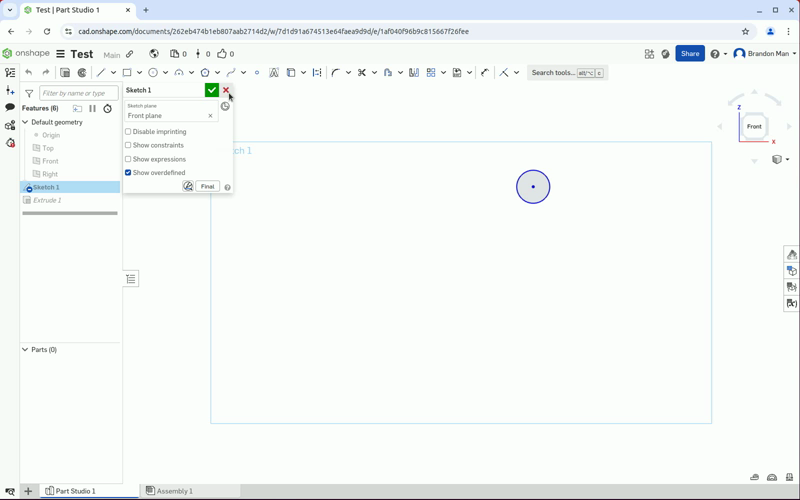
click(229, 92)
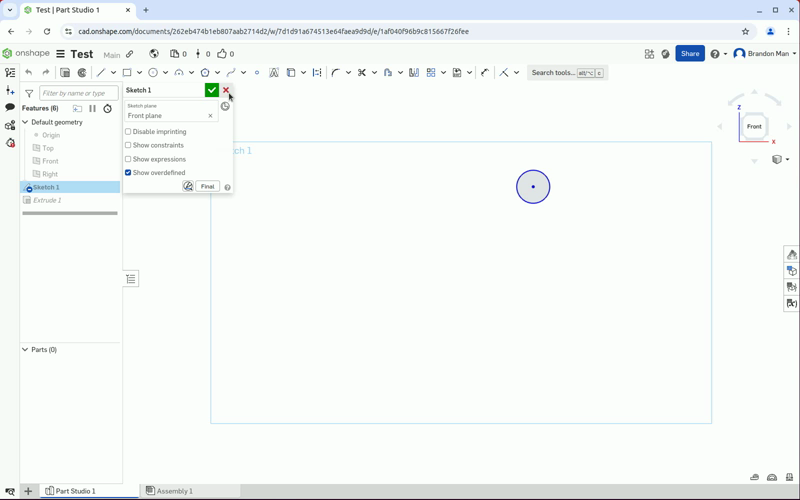
key(shift+s)
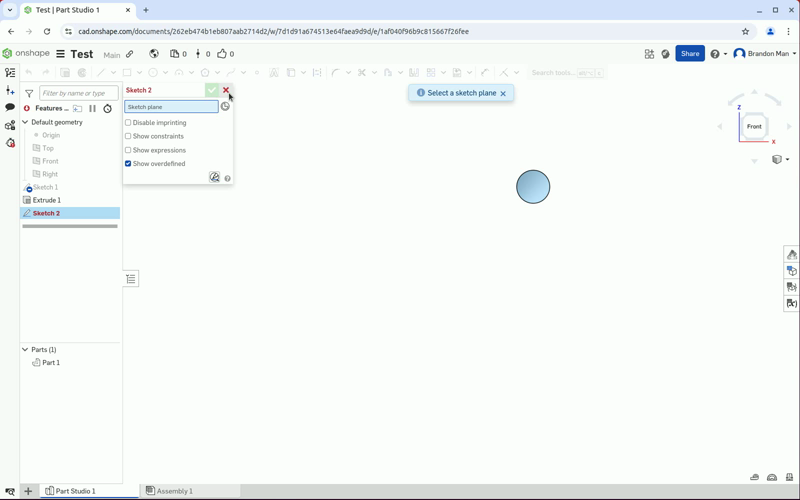
mouse_move(73, 163)
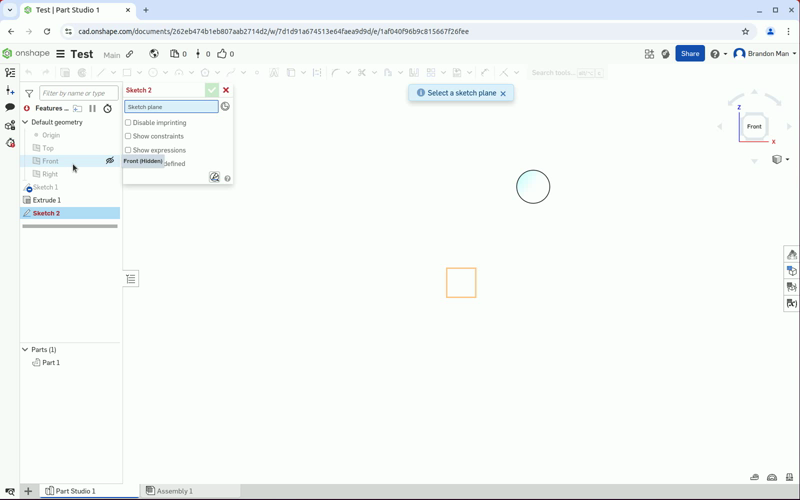
click(73, 163)
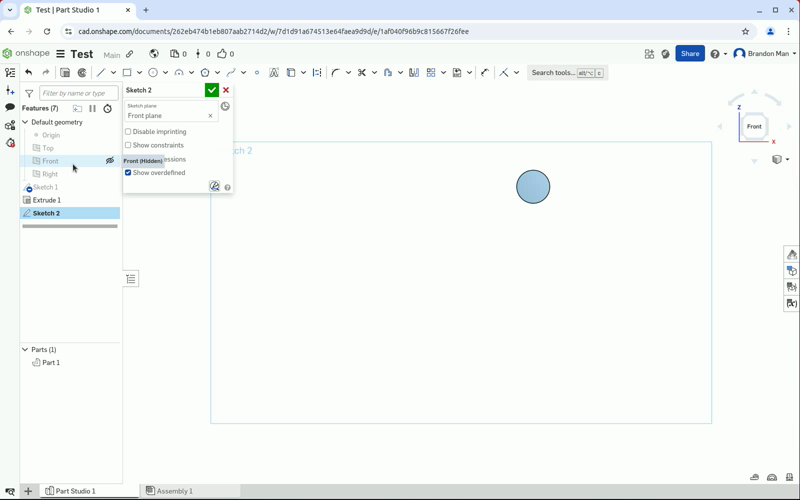
mouse_move(73, 352)
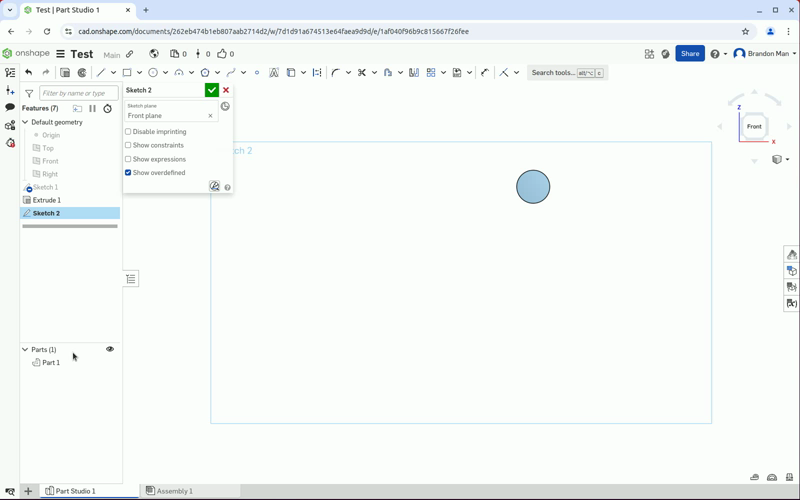
key(y)
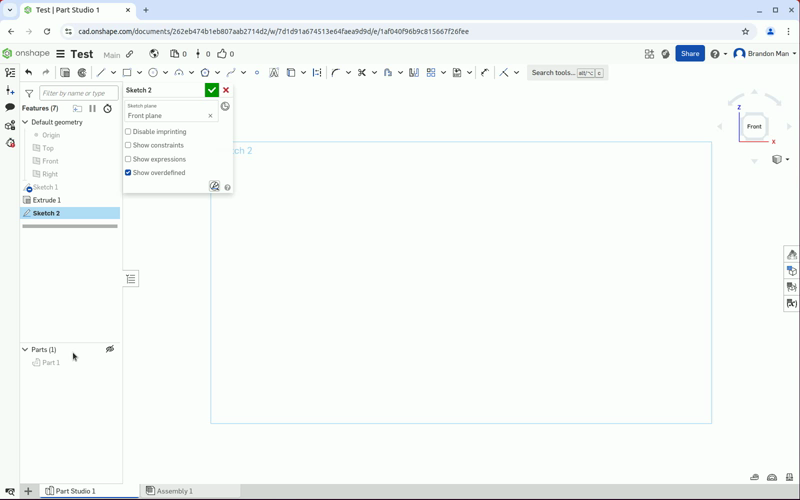
key(l)
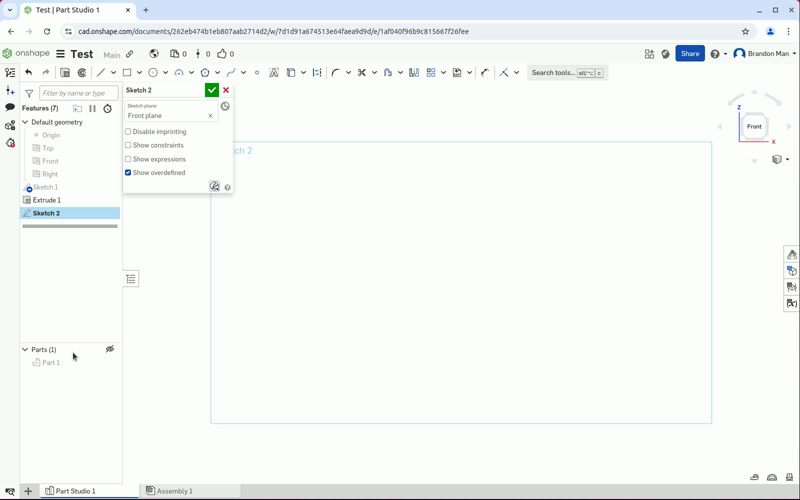
key_down(shift)
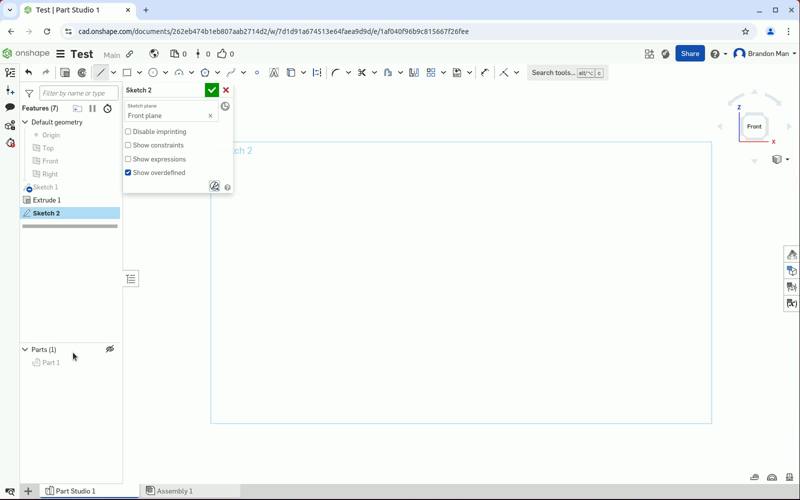
mouse_move(353, 359)
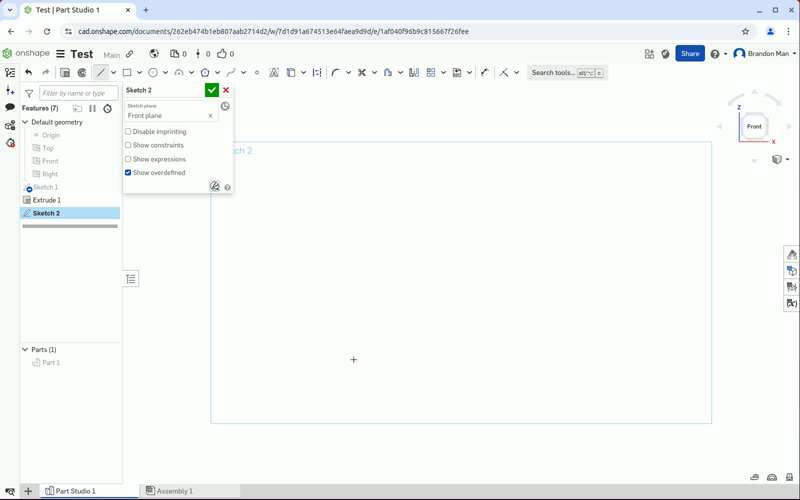
click(353, 359)
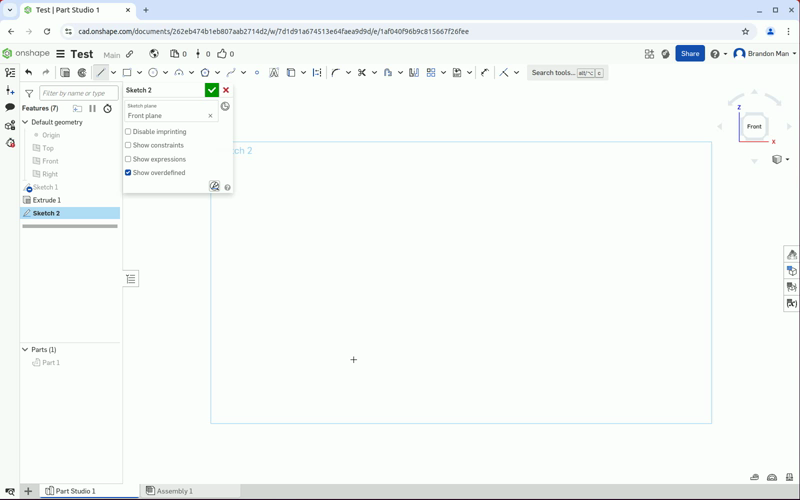
key_up(shift)
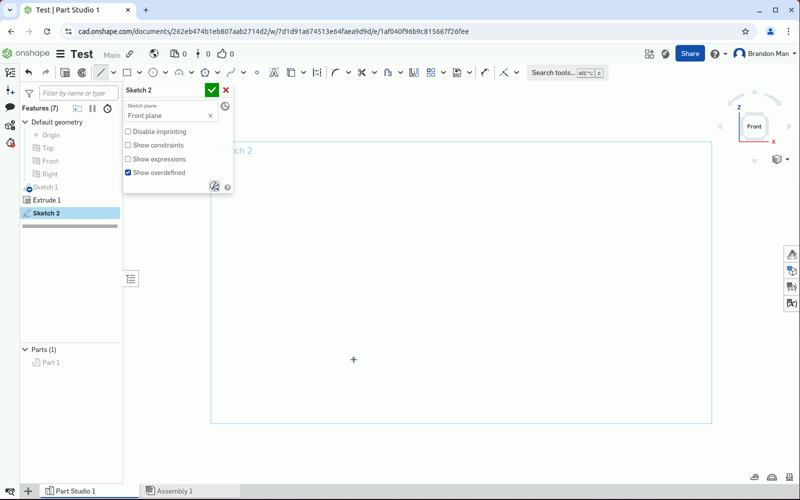
key_down(shift)
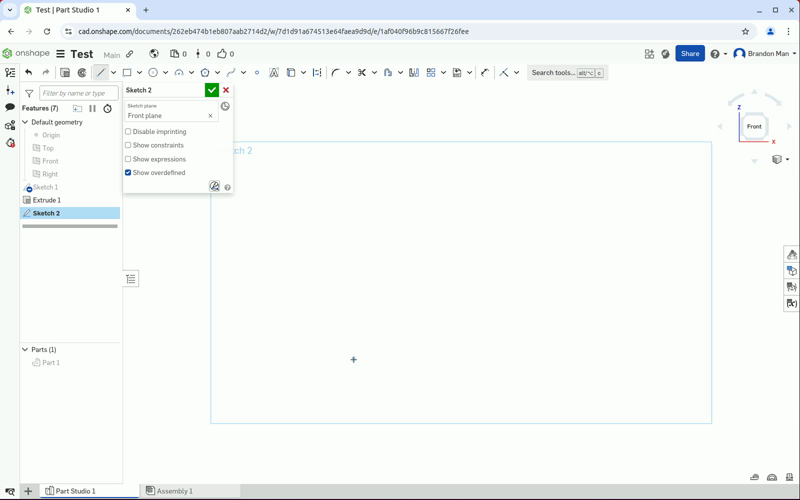
mouse_move(383, 359)
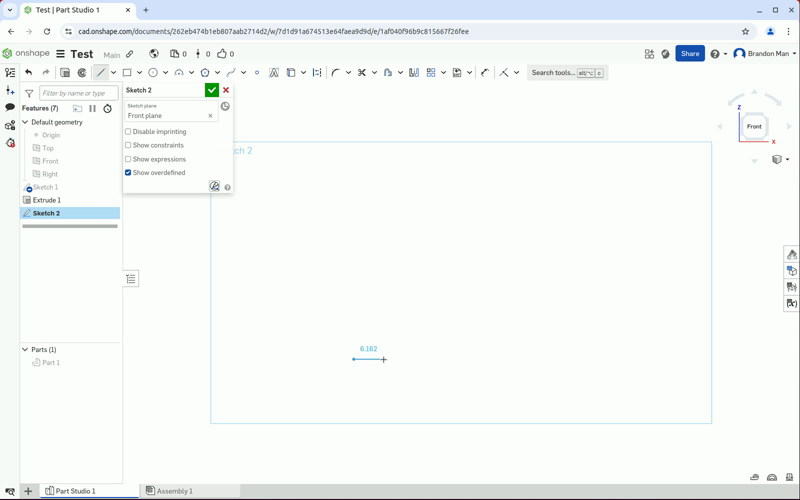
mouse_move(398, 354)
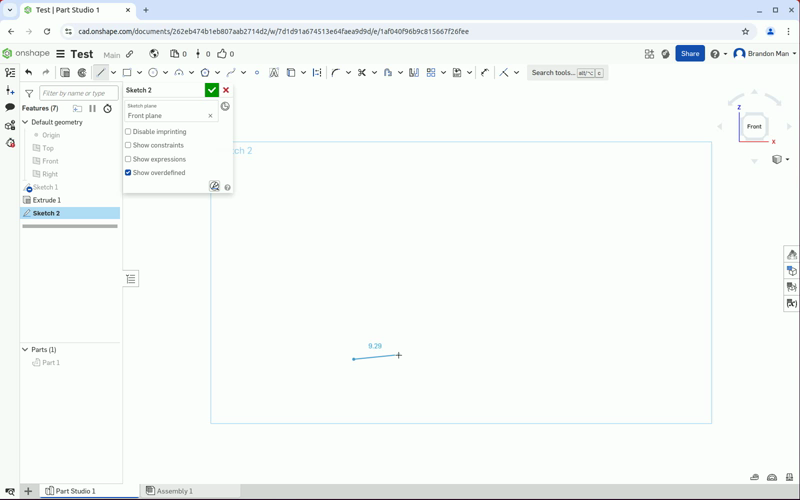
click(398, 354)
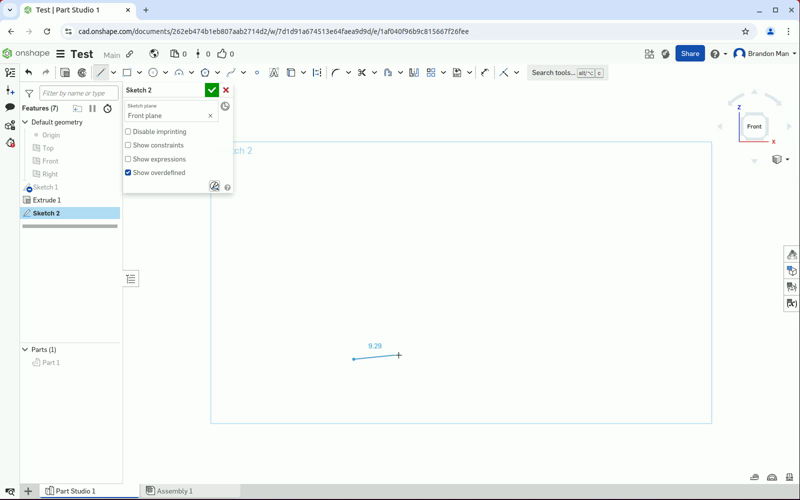
key_up(shift)
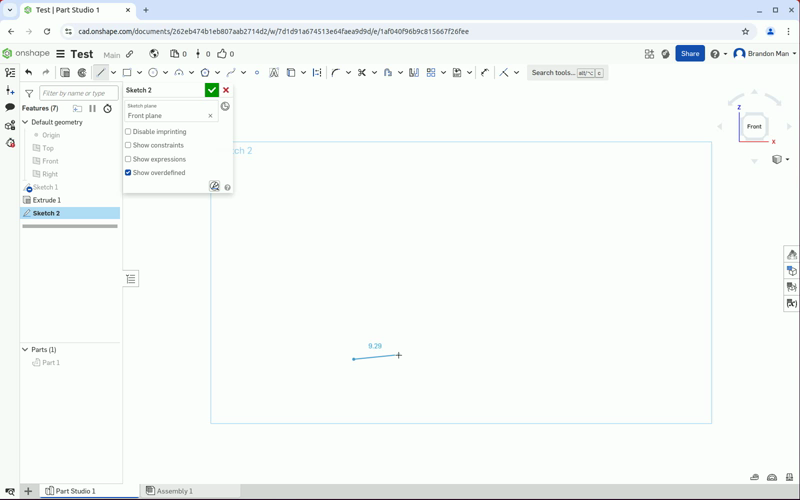
key_down(shift)
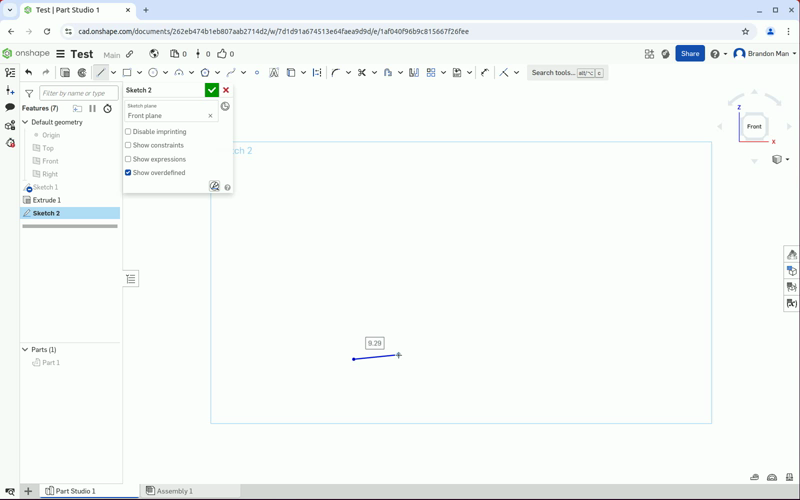
mouse_move(428, 354)
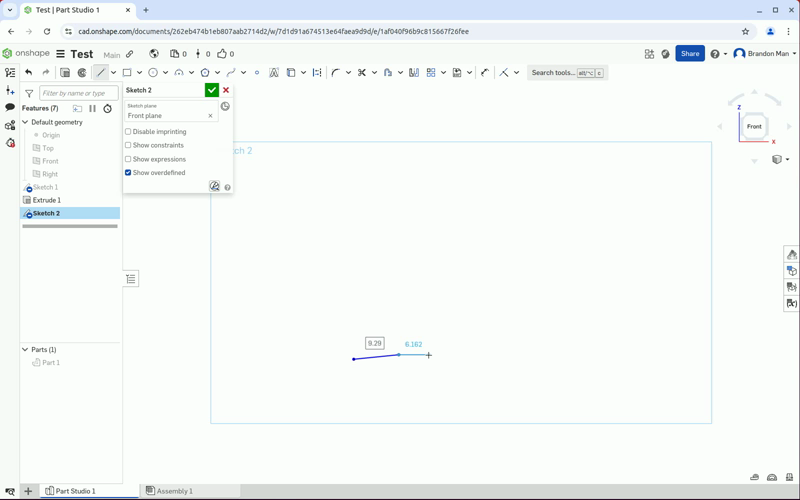
mouse_move(398, 303)
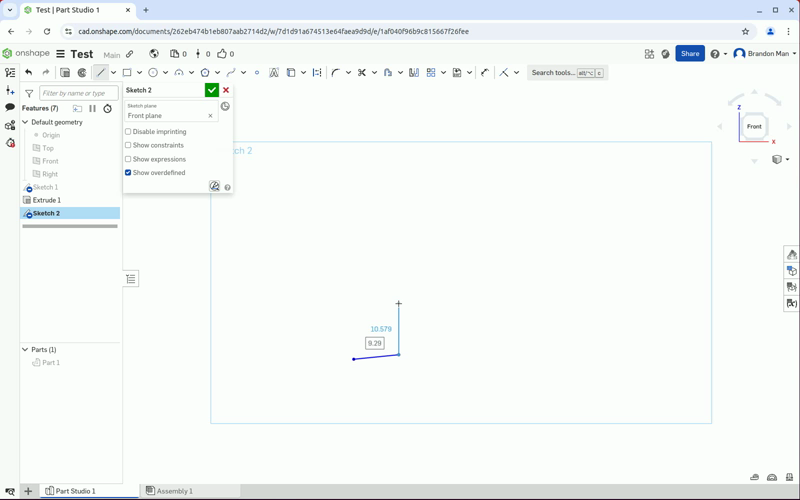
click(398, 303)
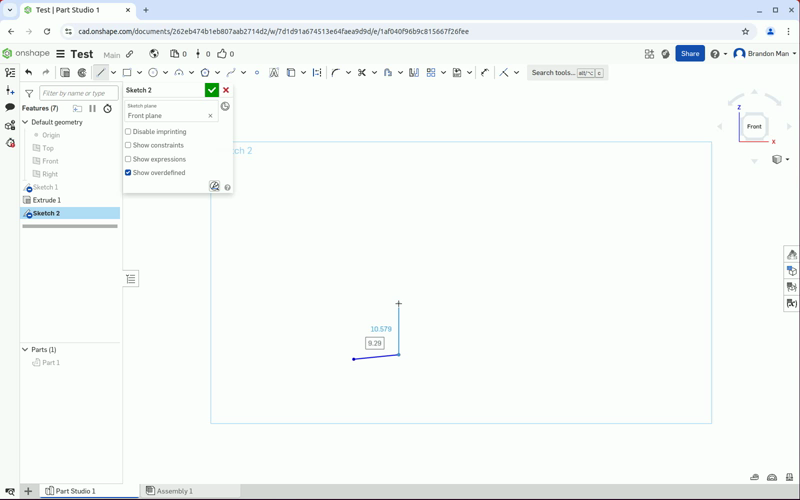
key_up(shift)
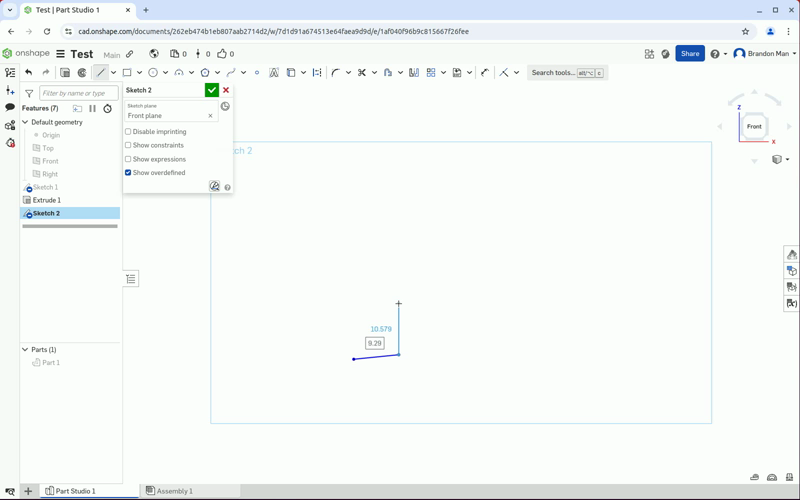
key_down(shift)
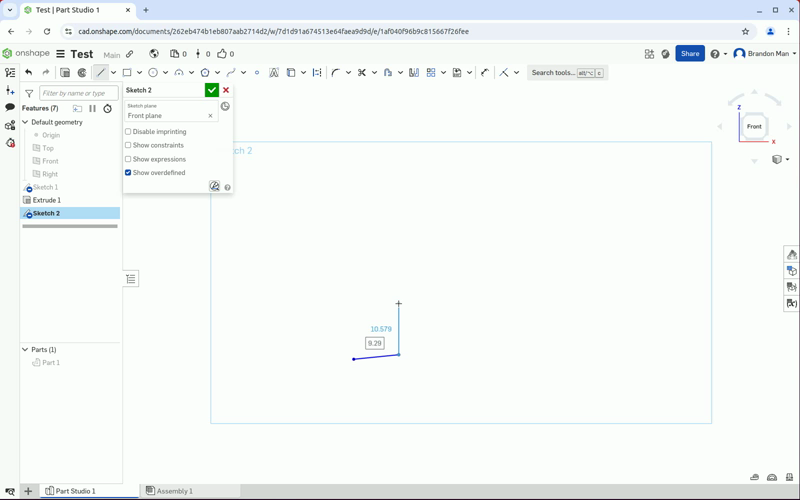
mouse_move(428, 303)
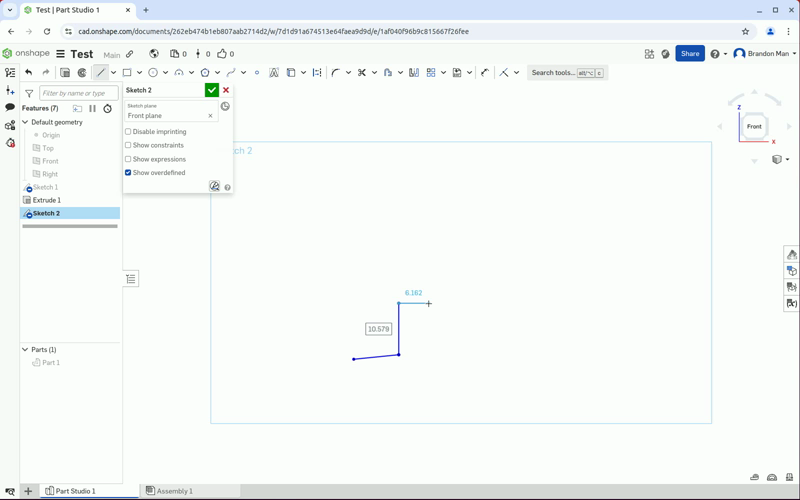
mouse_move(353, 303)
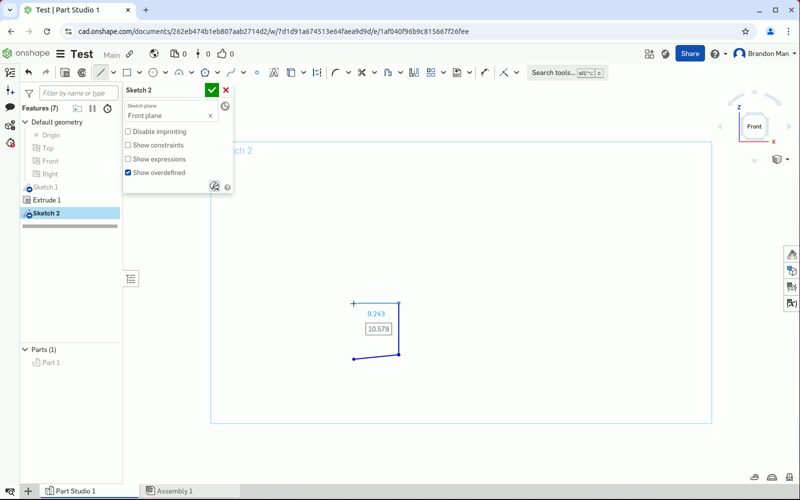
click(353, 303)
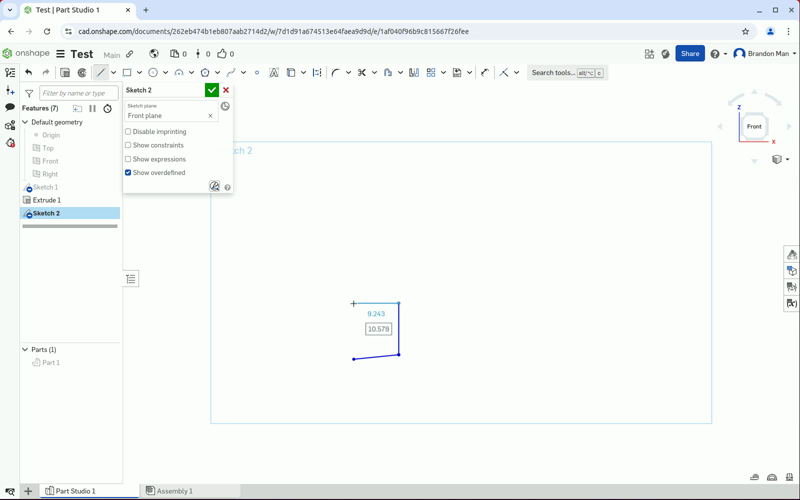
key_up(shift)
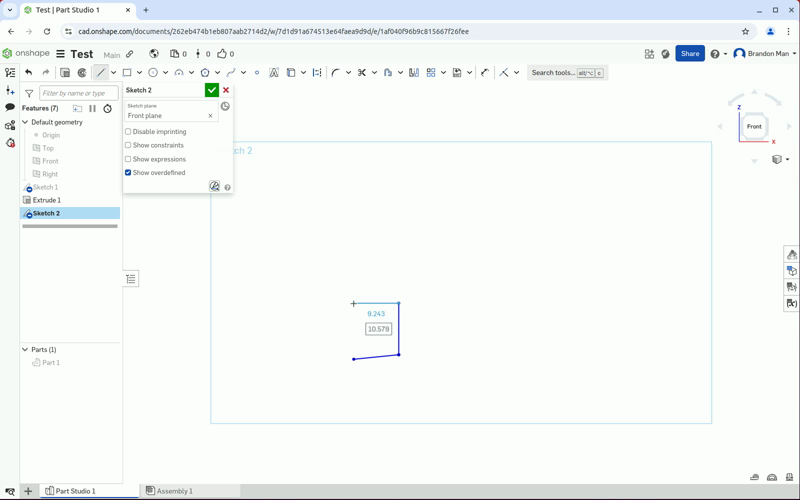
mouse_move(383, 303)
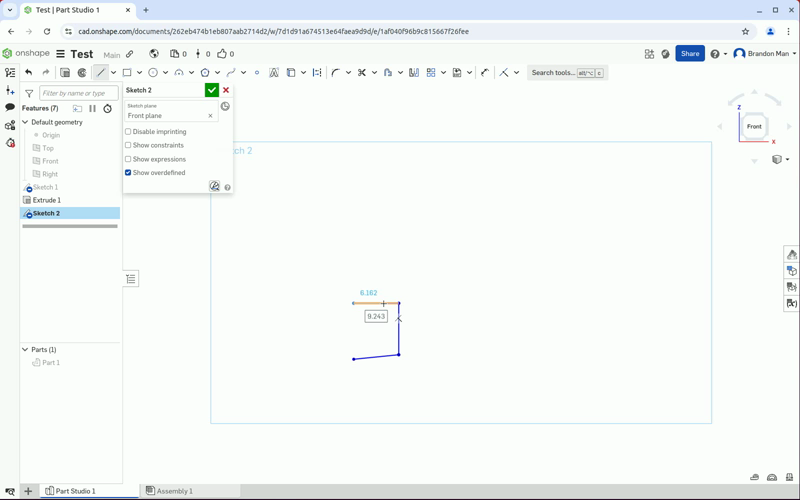
key_down(shift)
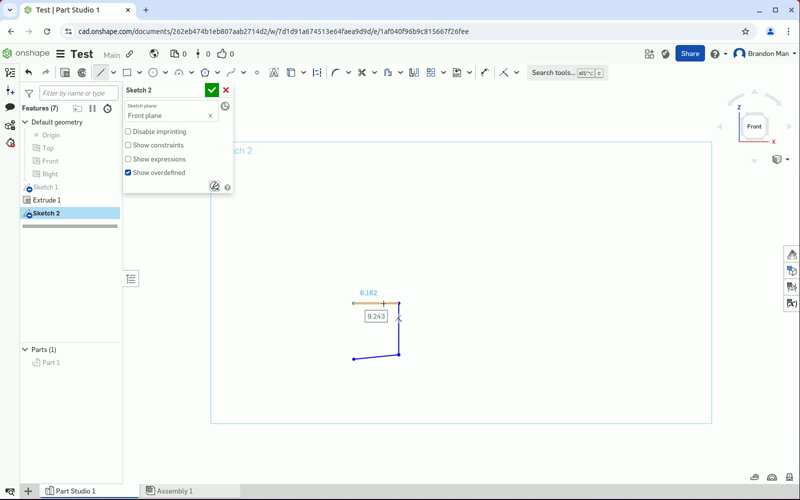
mouse_move(353, 359)
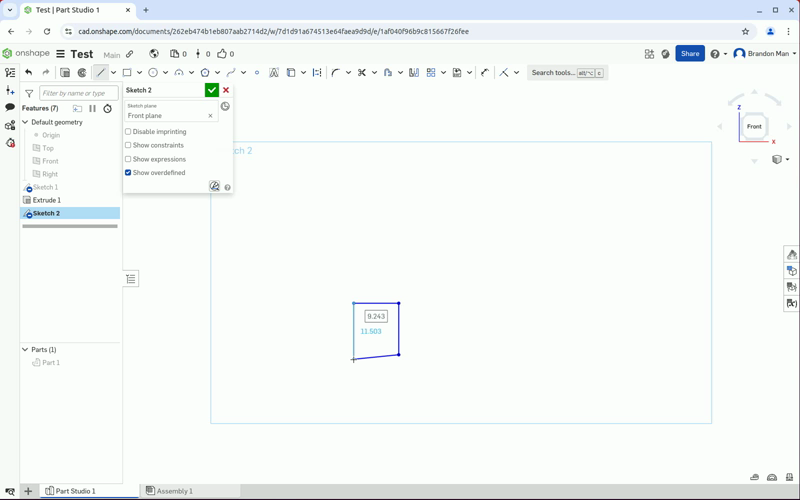
key_up(shift)
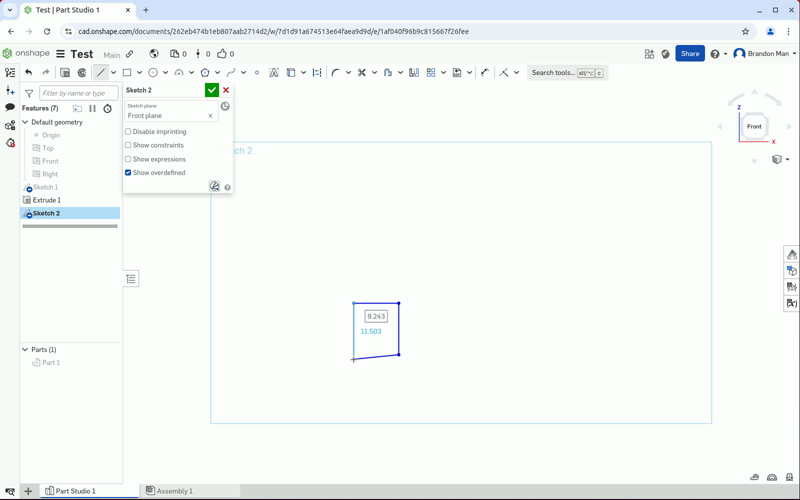
click(353, 359)
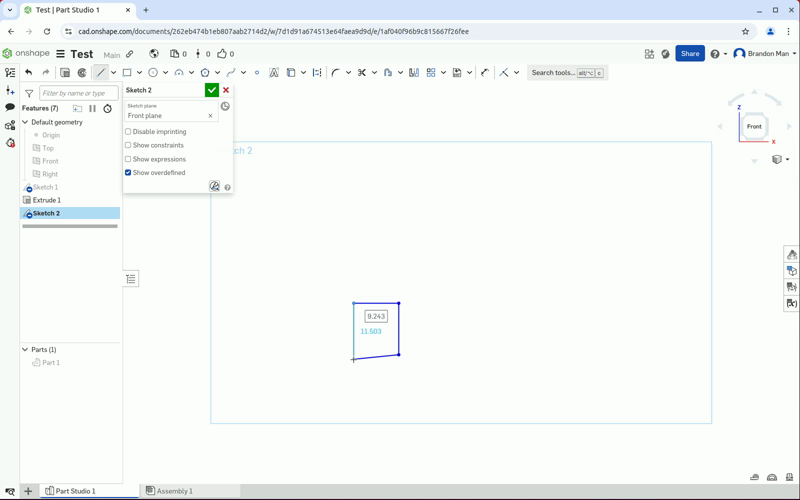
key(esc)
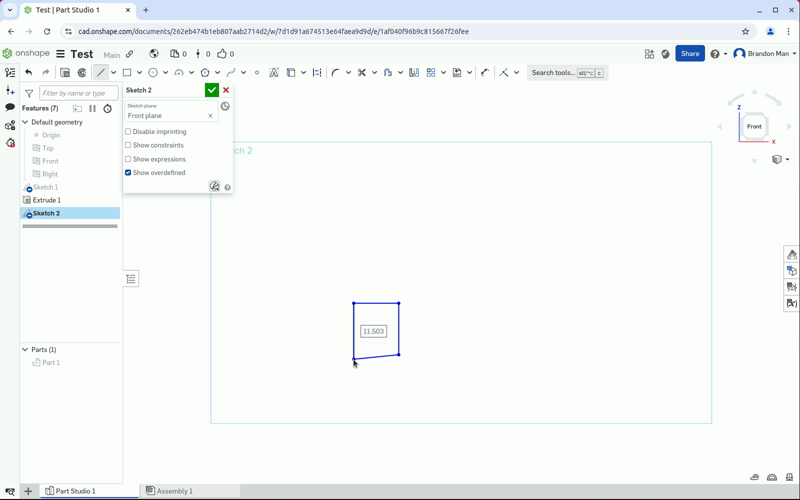
mouse_move(381, 350)
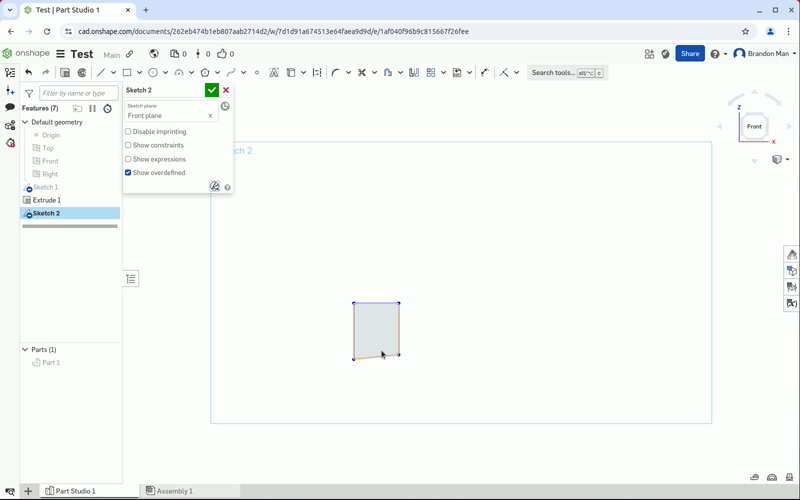
click(381, 350)
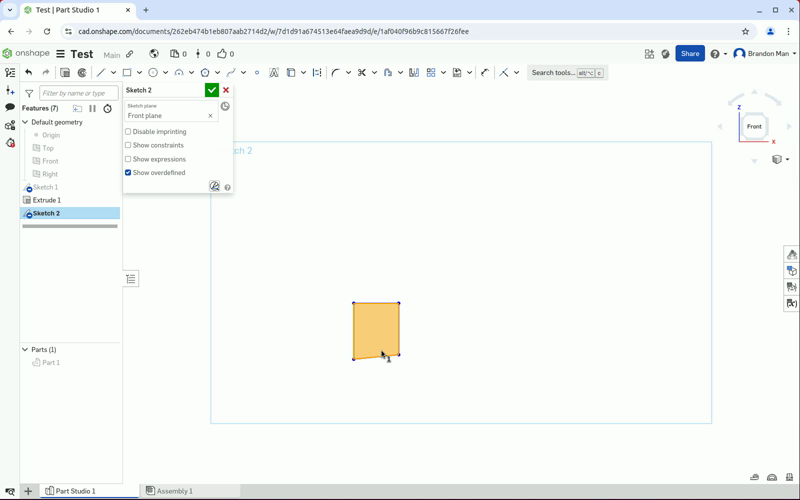
mouse_move(73, 352)
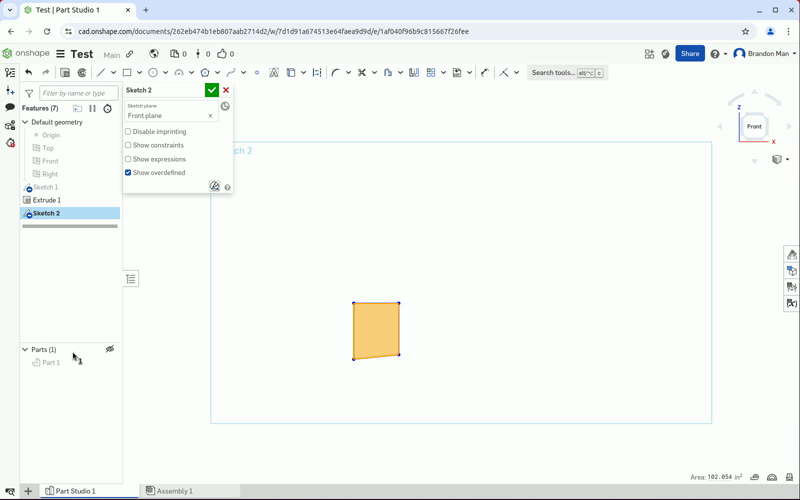
key(shift+y)
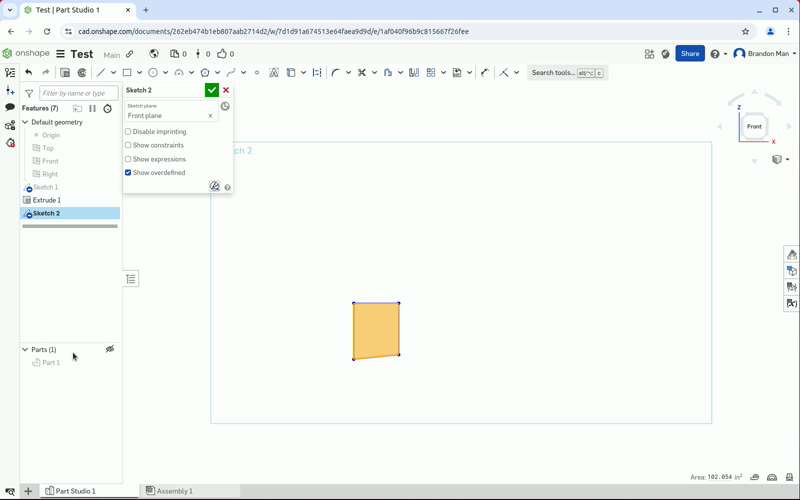
key(shift+e)
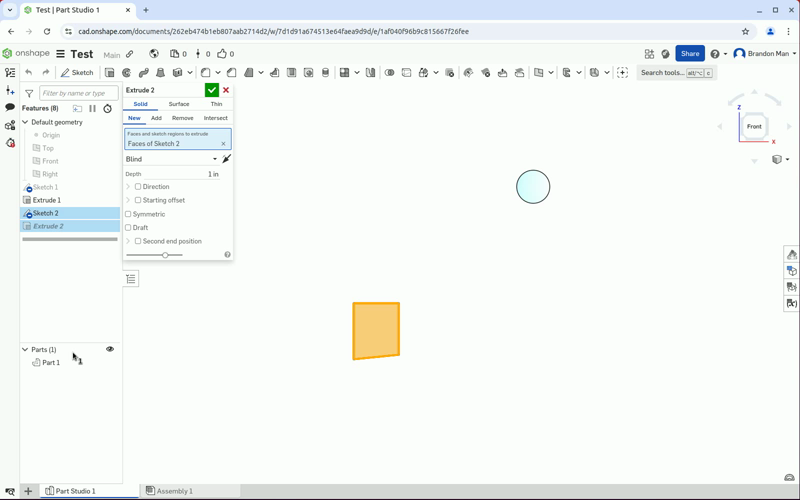
mouse_move(143, 106)
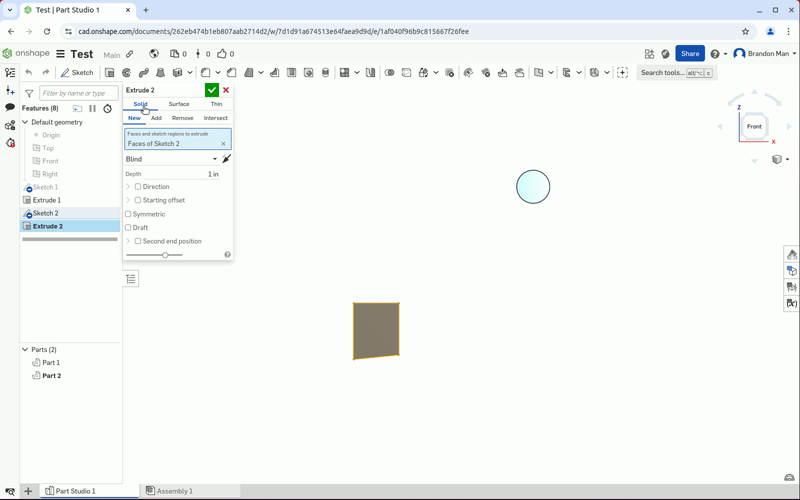
click(143, 106)
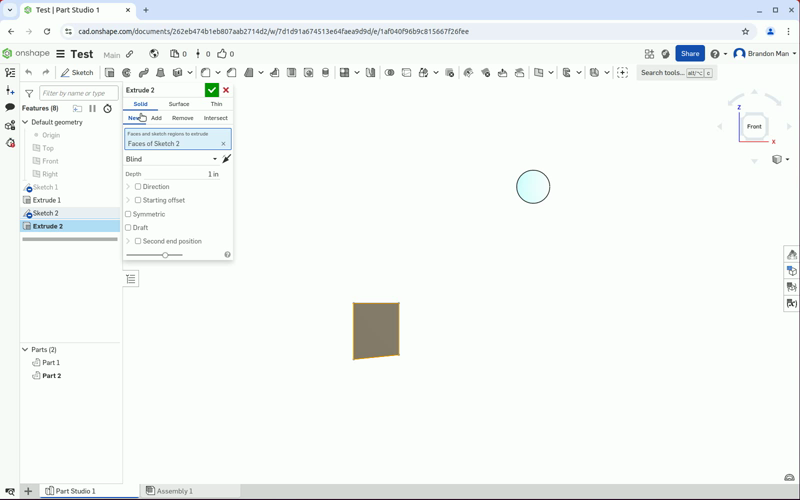
mouse_move(137, 120)
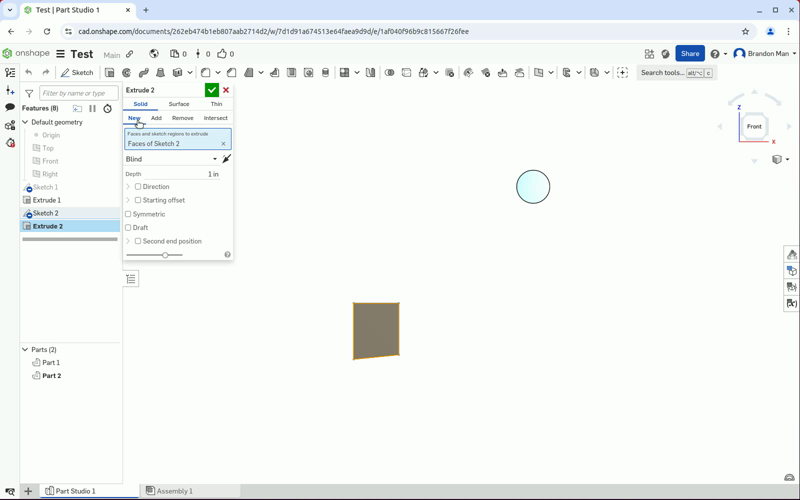
click(137, 120)
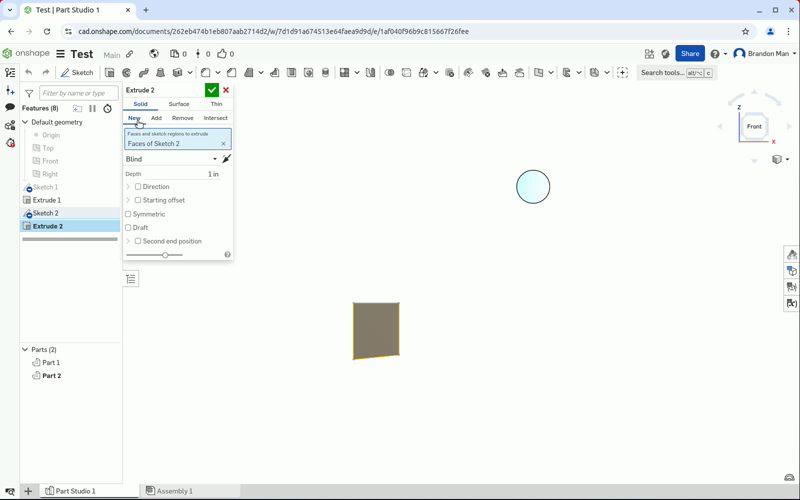
key(tab, 4)
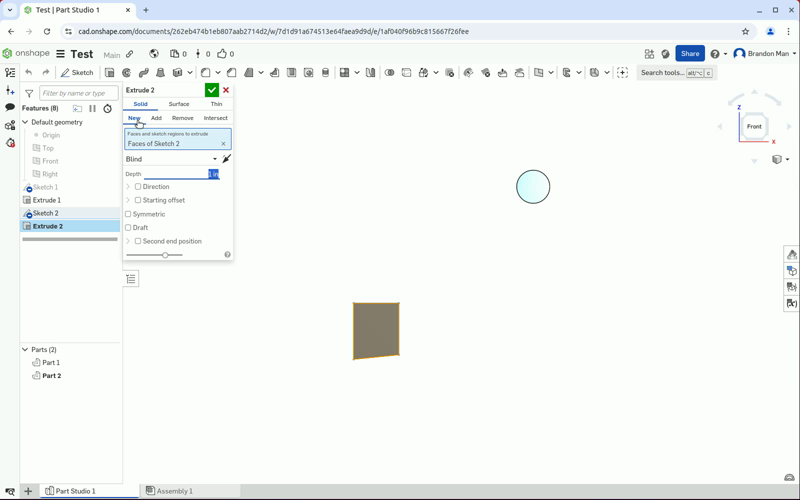
text(8.184)
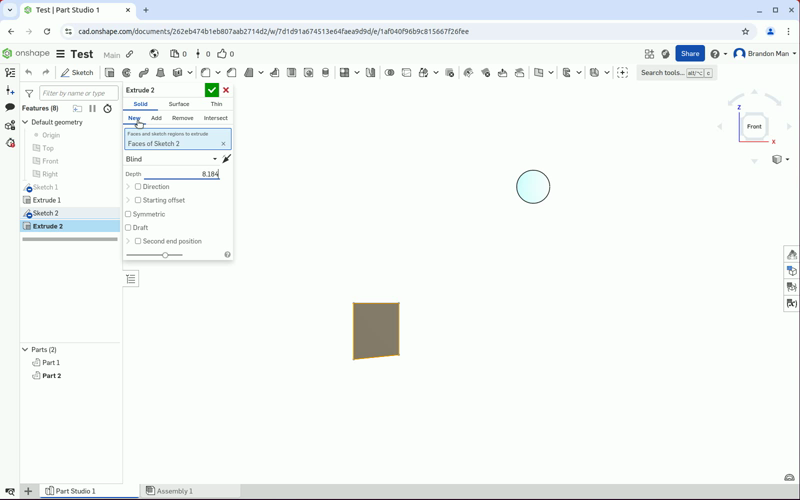
key(enter)
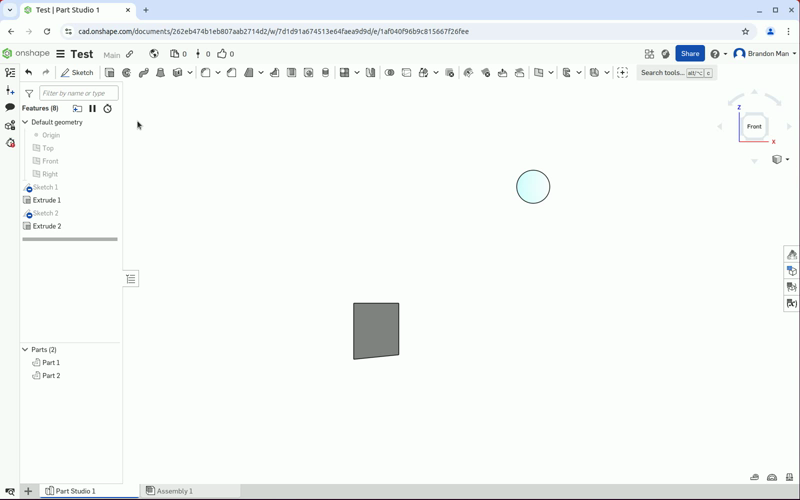
key(shift+h)
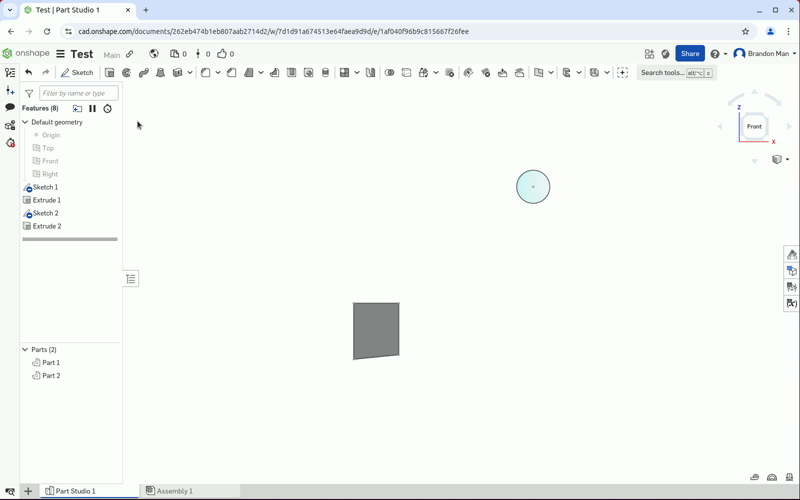
key(shift+h)
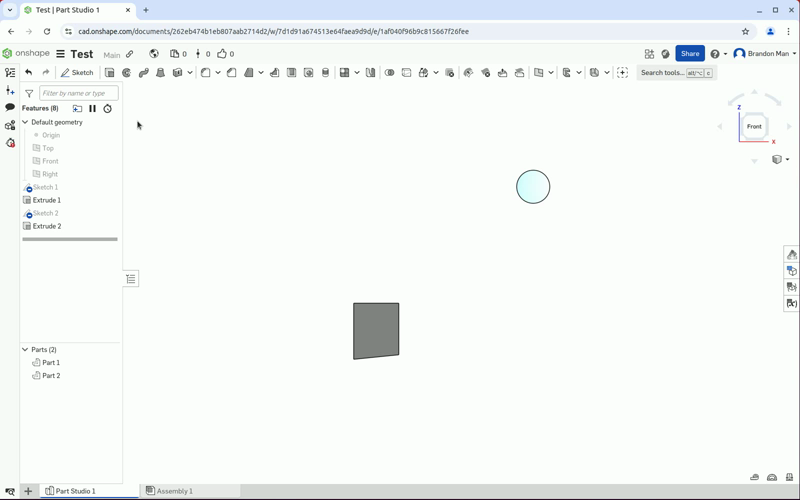
mouse_move(73, 189)
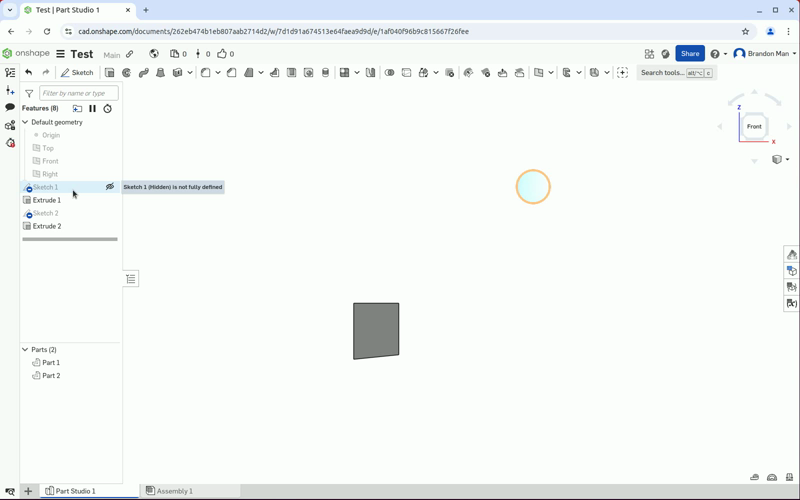
click(73, 189)
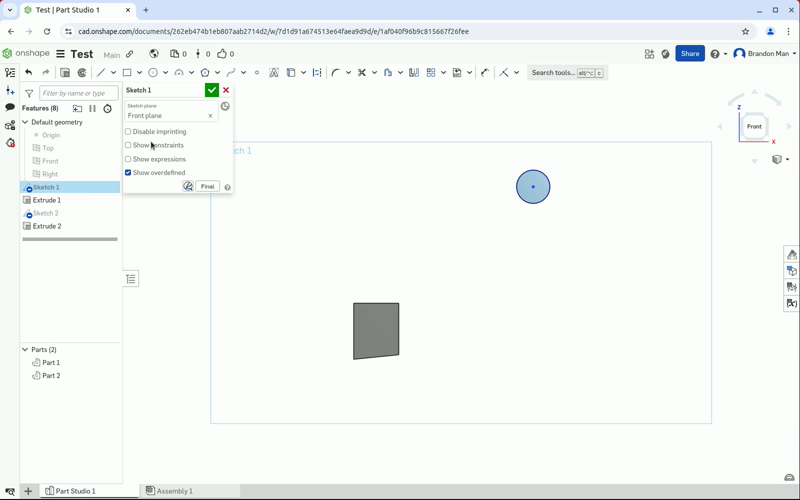
mouse_move(229, 92)
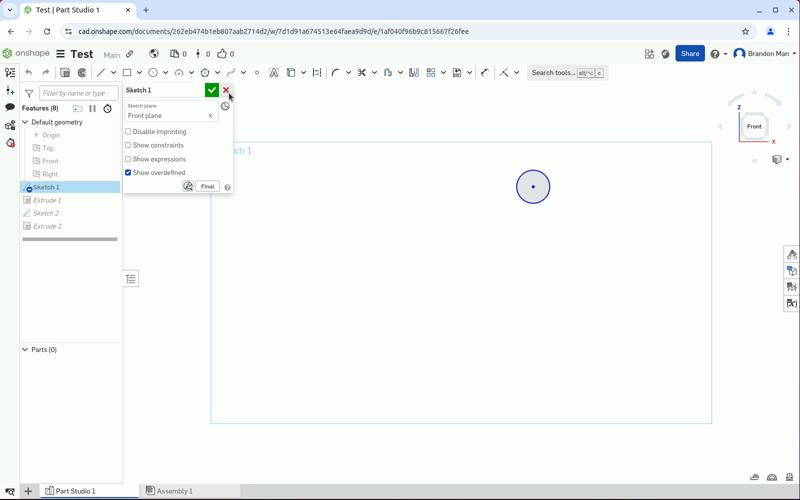
click(229, 92)
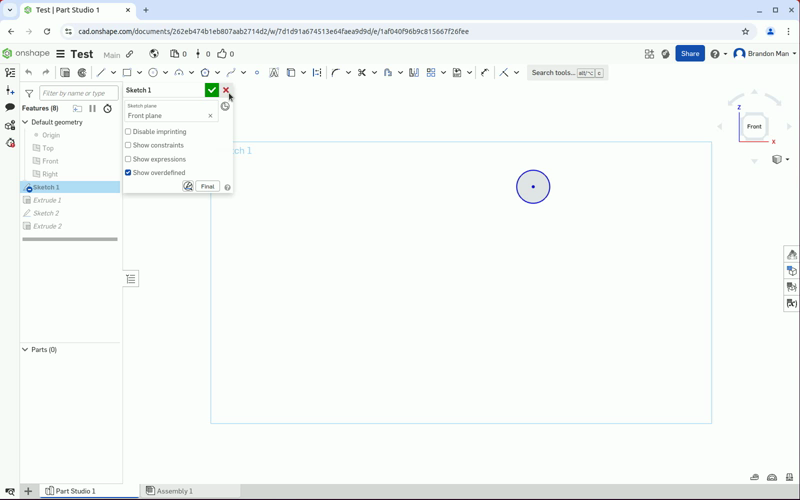
key(shift+s)
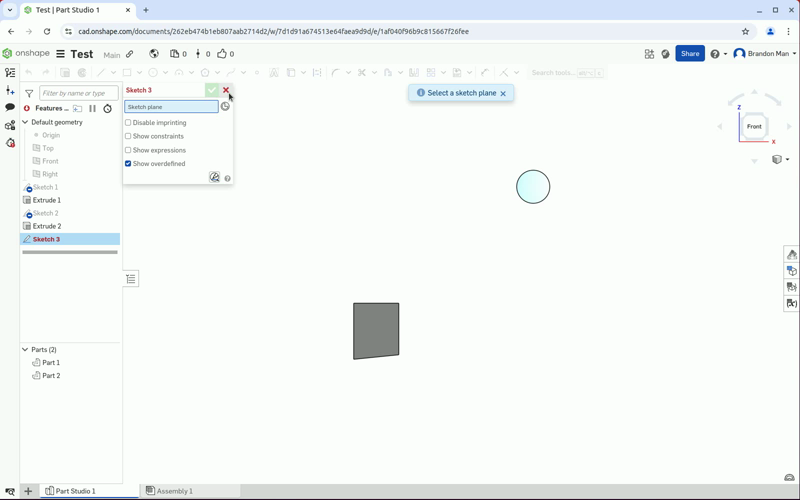
mouse_move(73, 163)
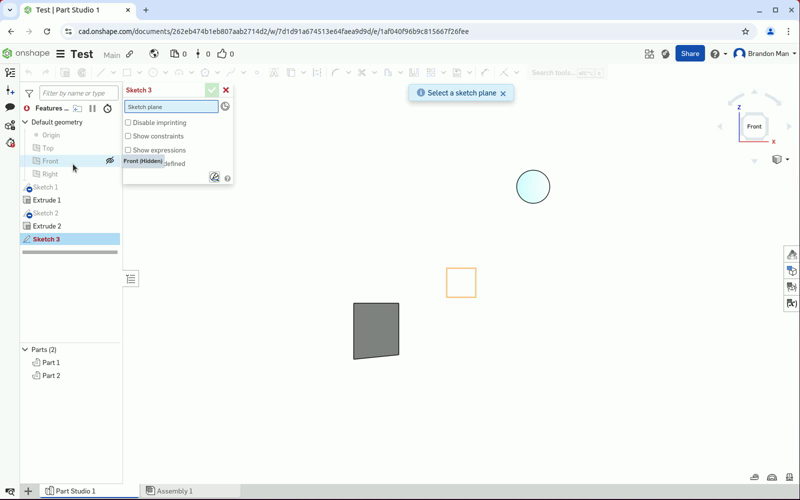
click(73, 163)
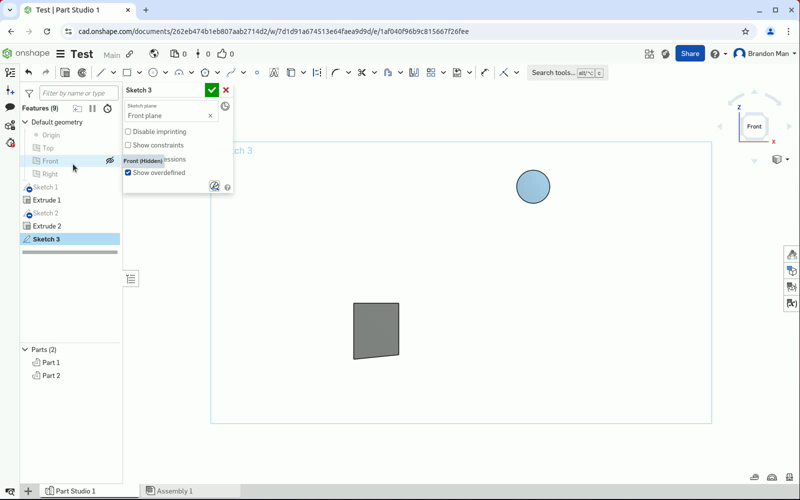
mouse_move(73, 352)
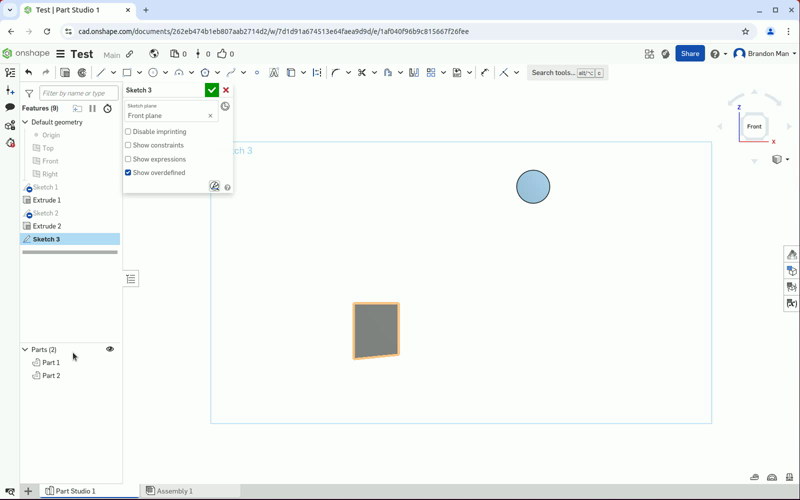
key(y)
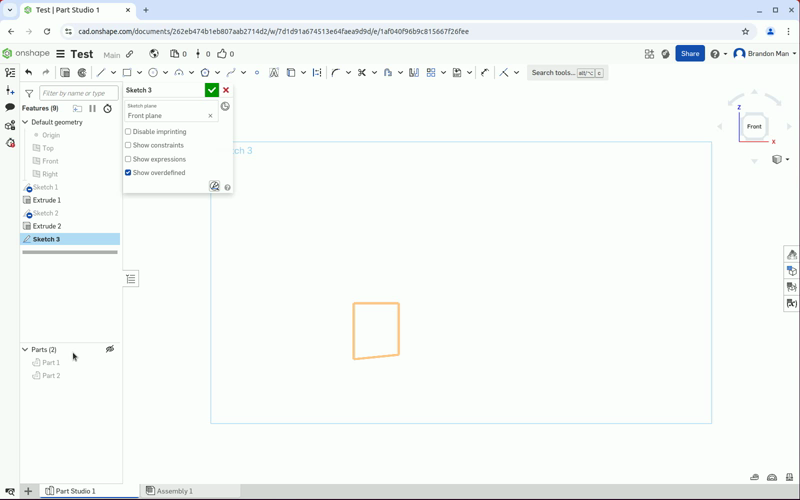
key(l)
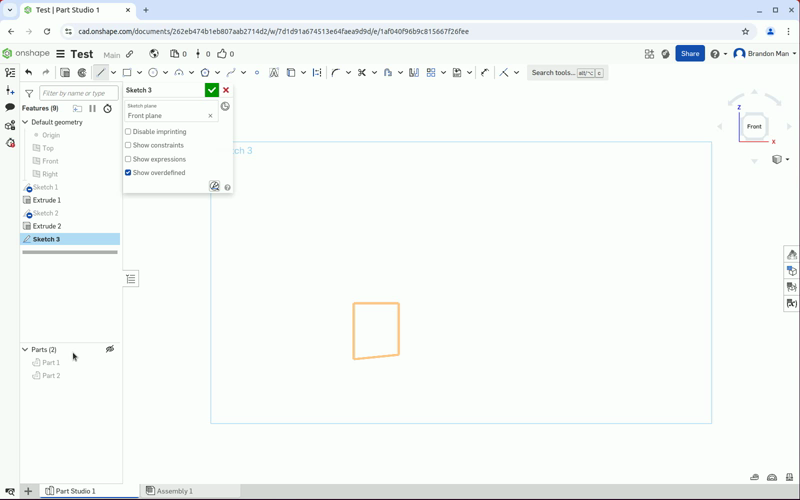
key_down(shift)
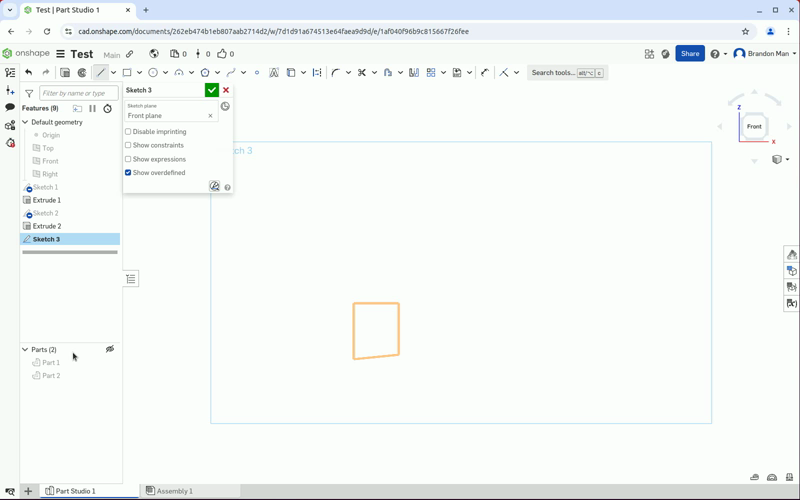
mouse_move(431, 233)
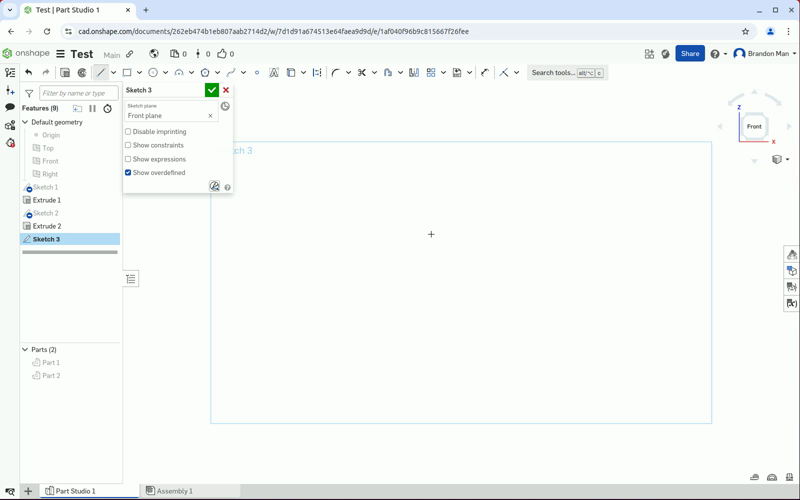
click(431, 233)
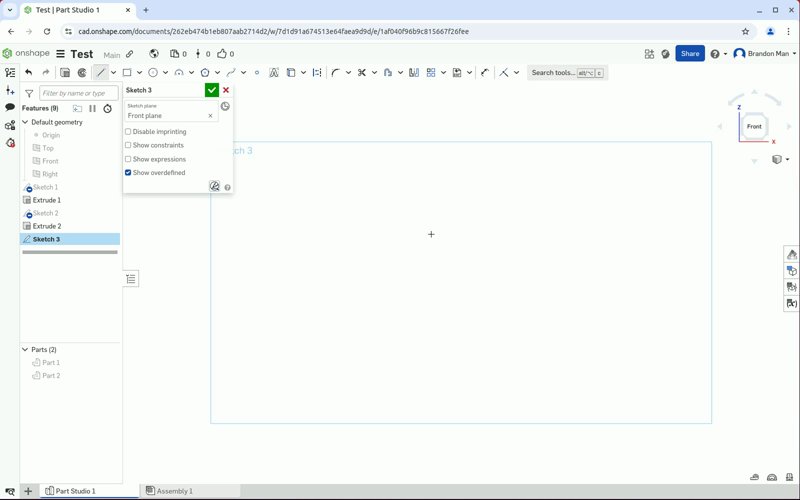
key_up(shift)
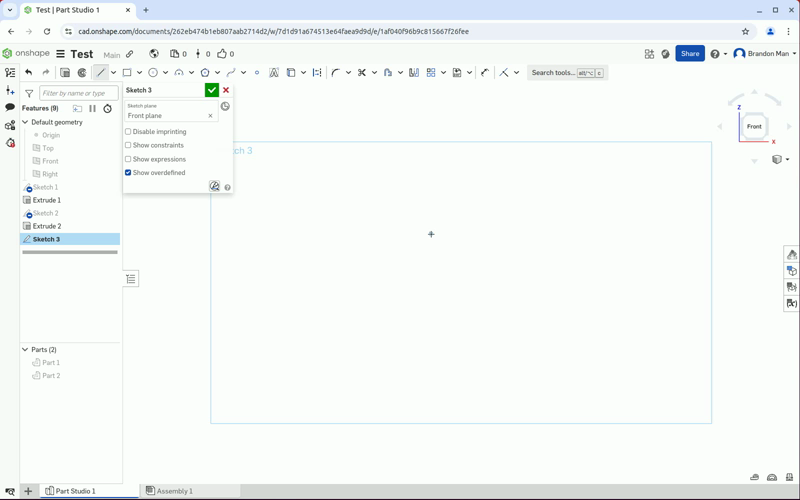
key_down(shift)
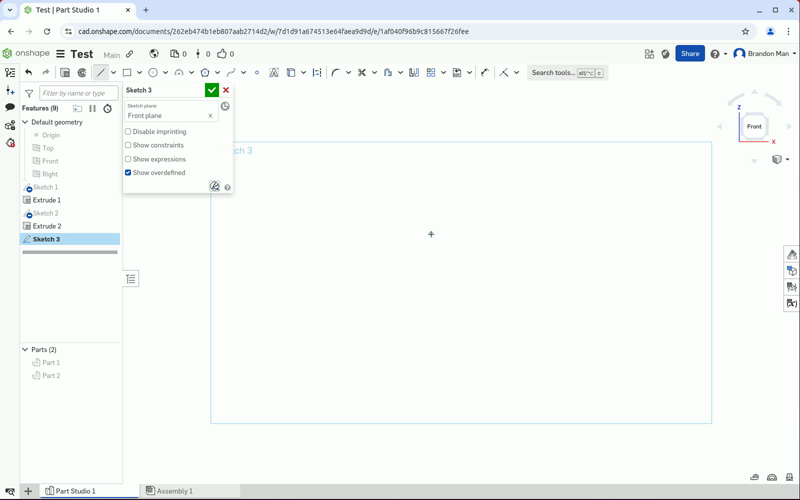
mouse_move(443, 318)
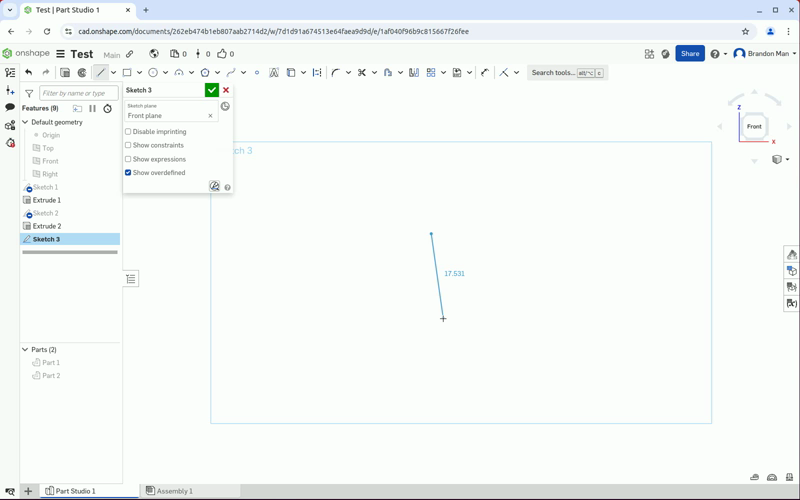
click(443, 318)
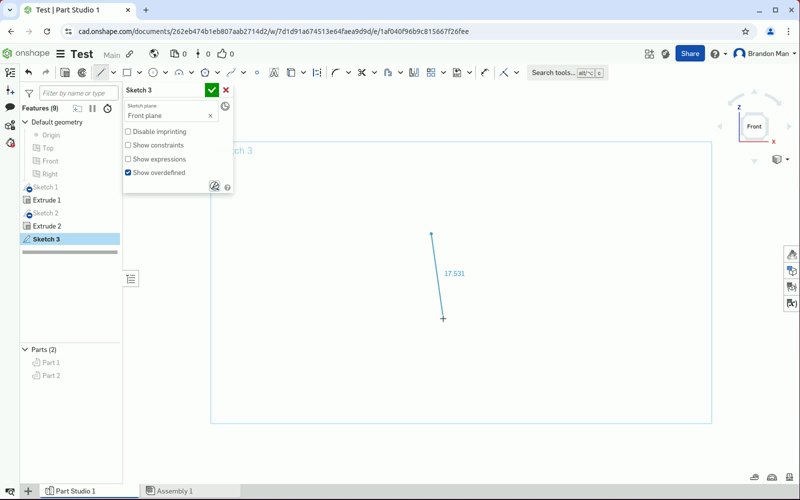
key_up(shift)
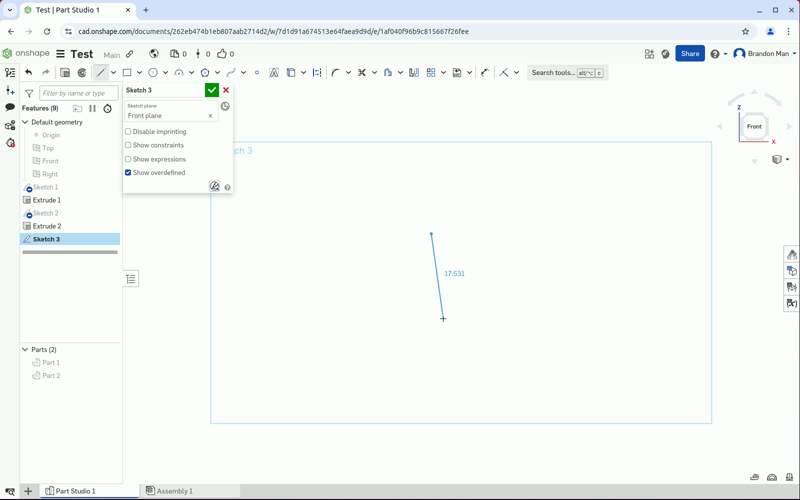
key_down(shift)
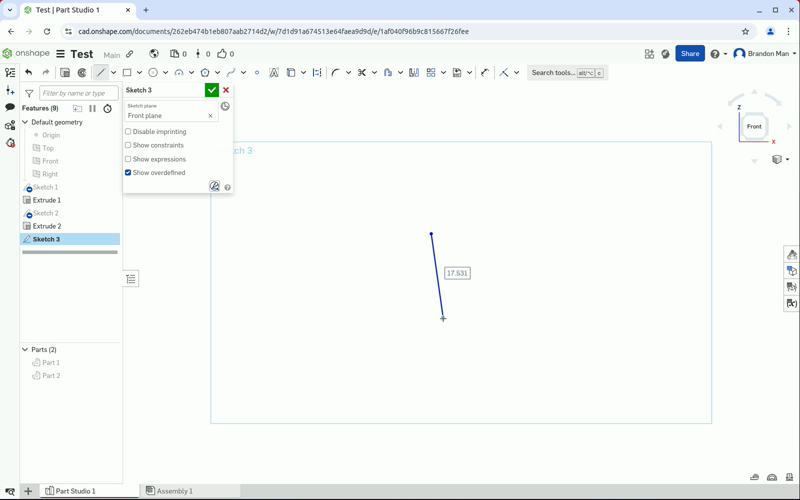
mouse_move(473, 318)
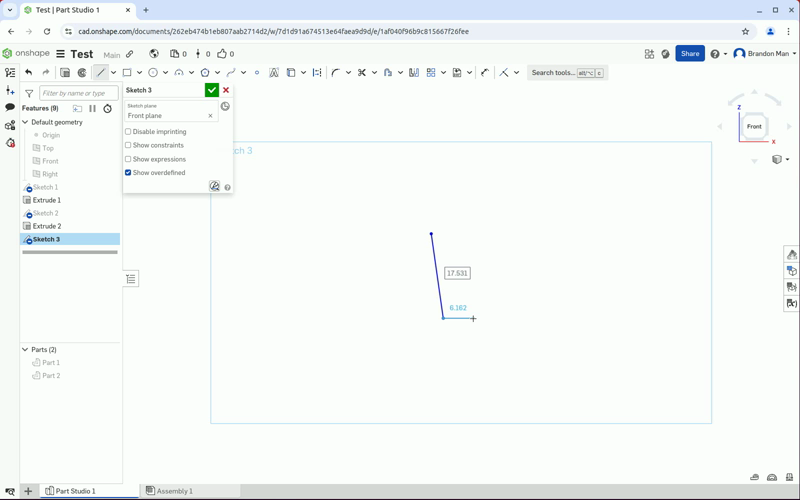
mouse_move(489, 282)
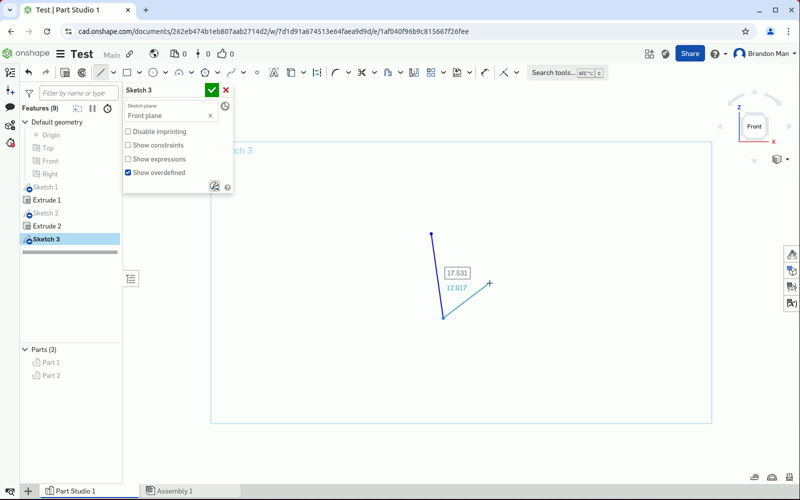
click(489, 282)
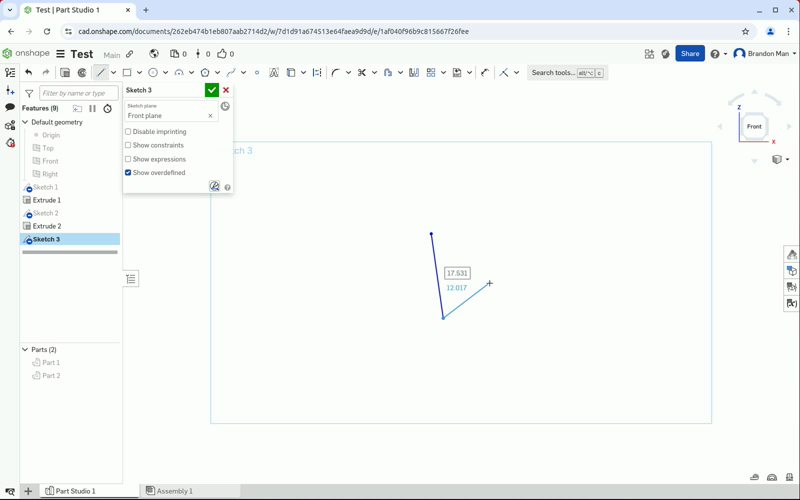
key_up(shift)
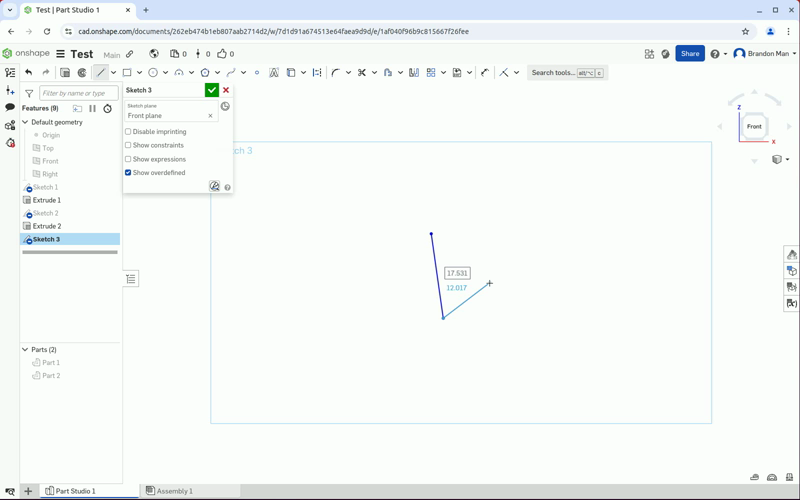
key_down(shift)
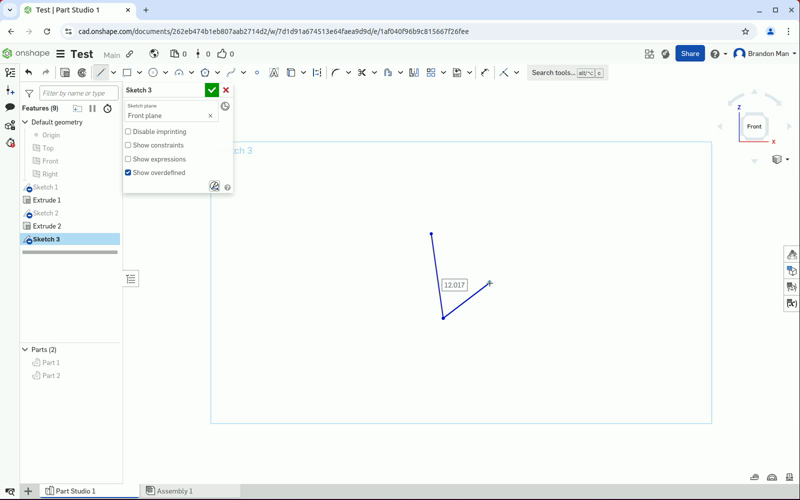
mouse_move(431, 233)
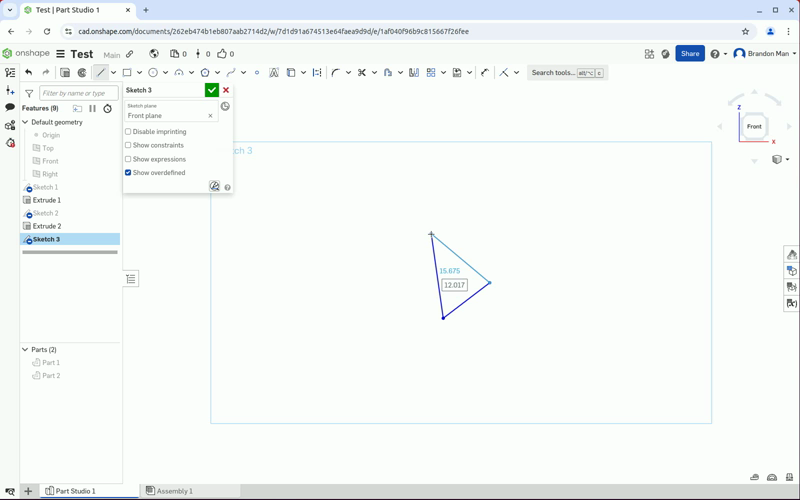
key_up(shift)
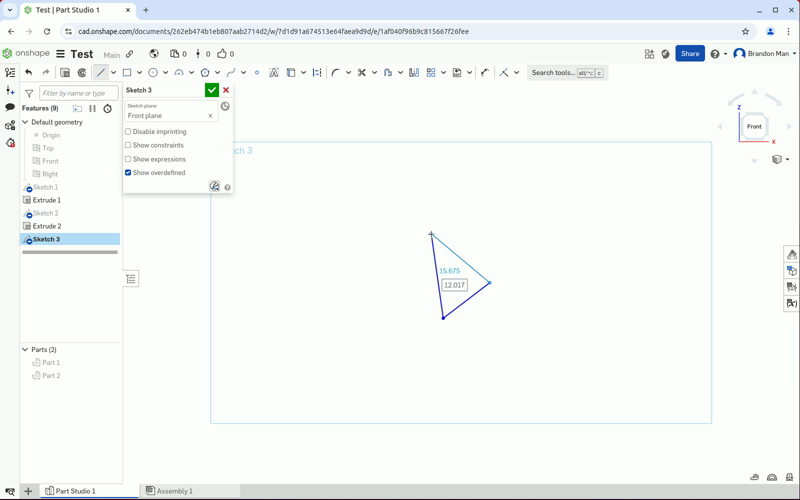
click(431, 233)
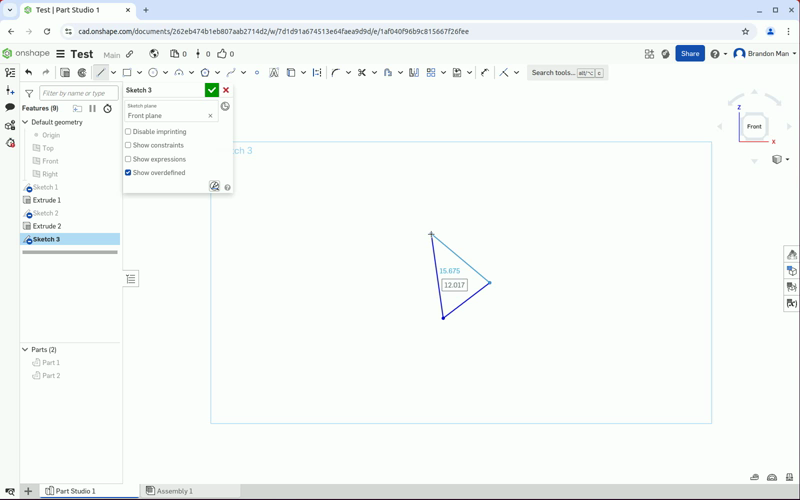
key(esc)
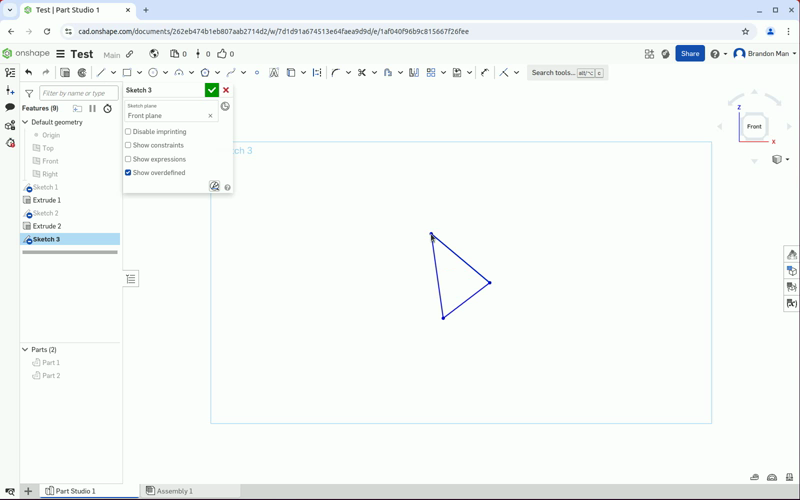
mouse_move(449, 272)
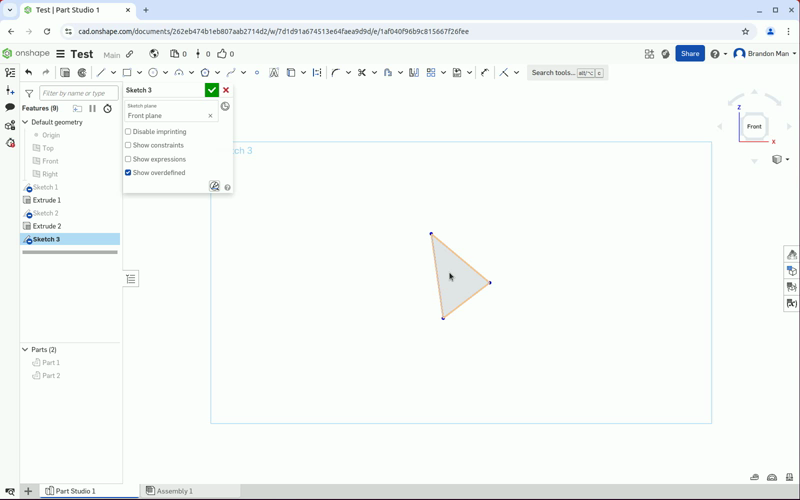
click(449, 272)
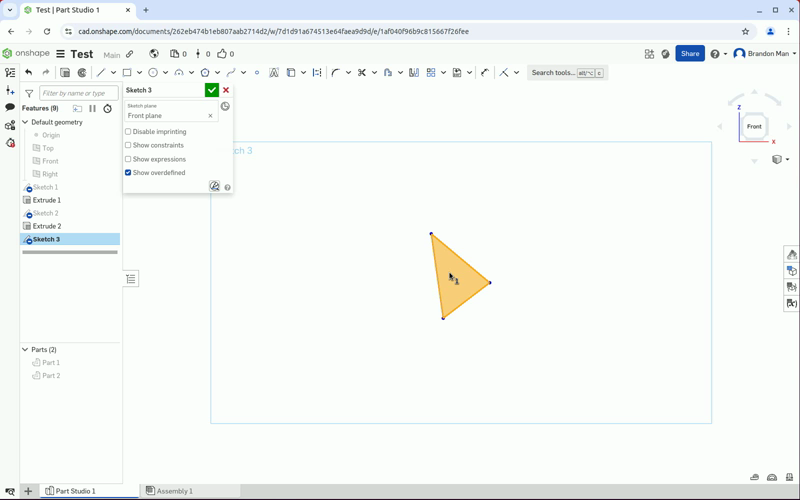
mouse_move(73, 352)
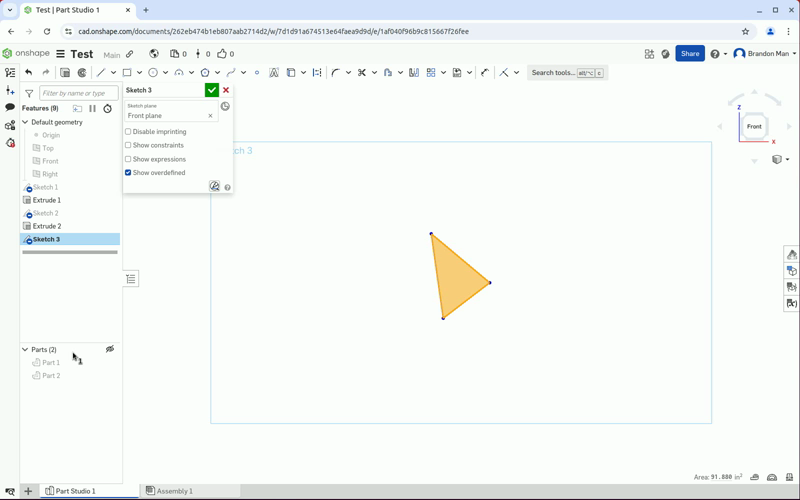
key(shift+y)
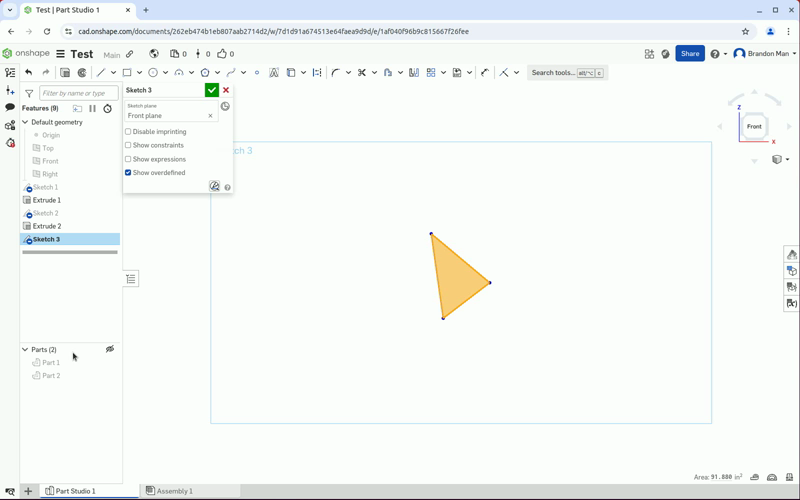
key(shift+e)
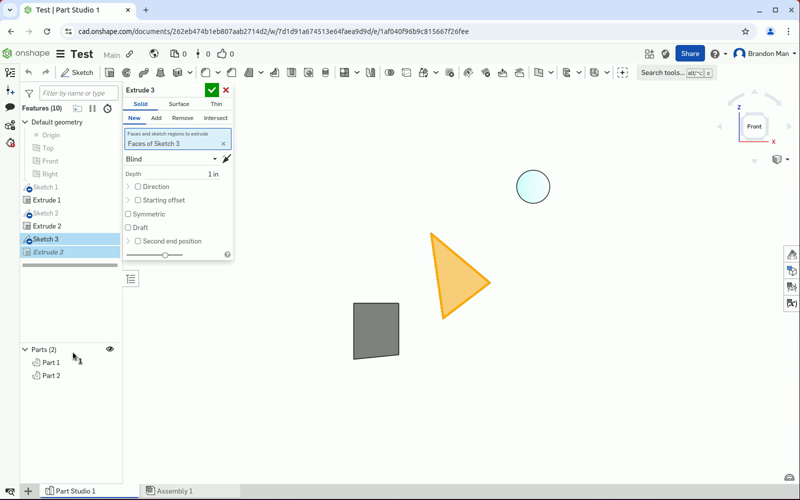
mouse_move(143, 106)
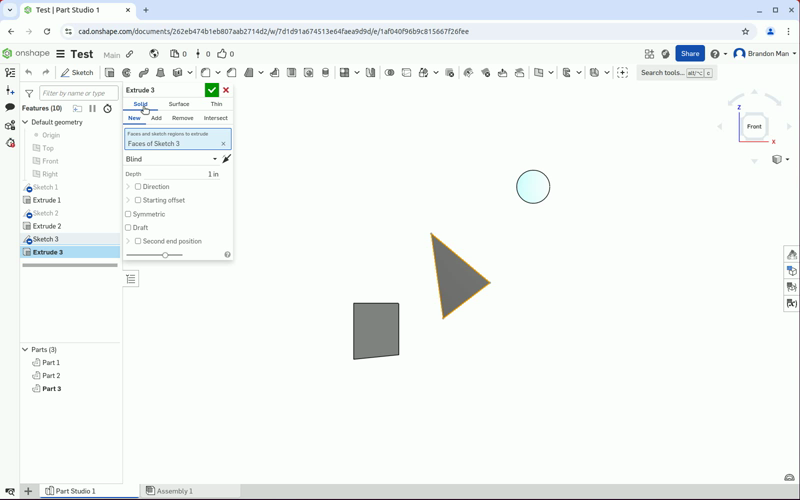
click(143, 106)
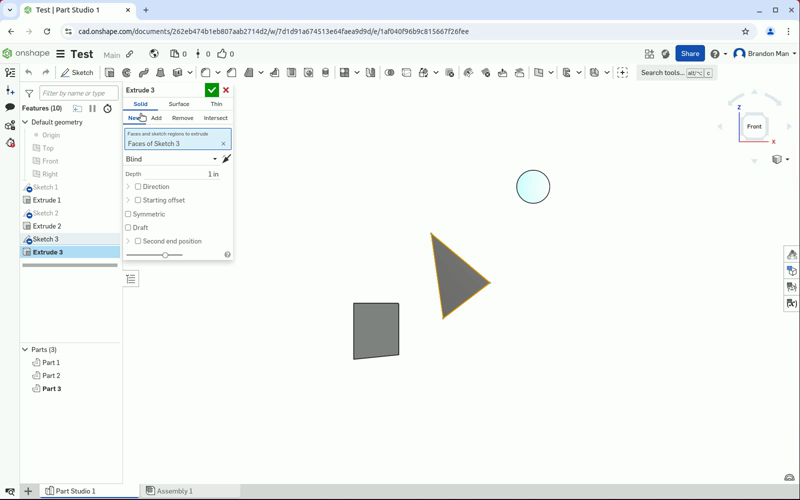
mouse_move(137, 120)
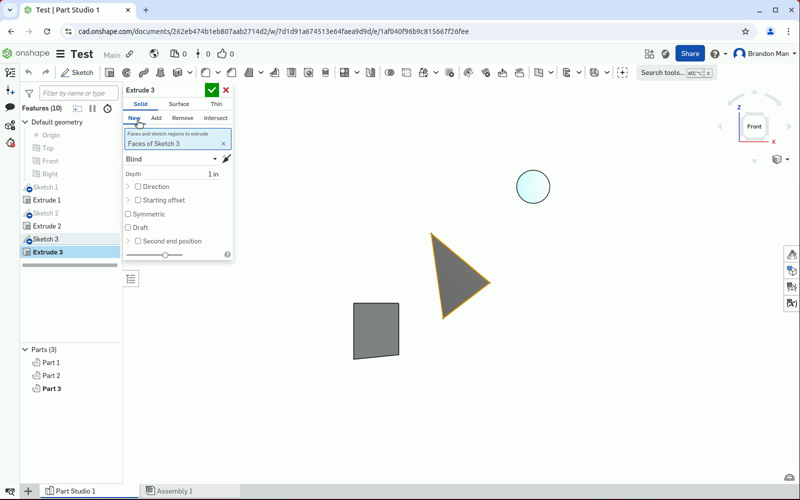
click(137, 120)
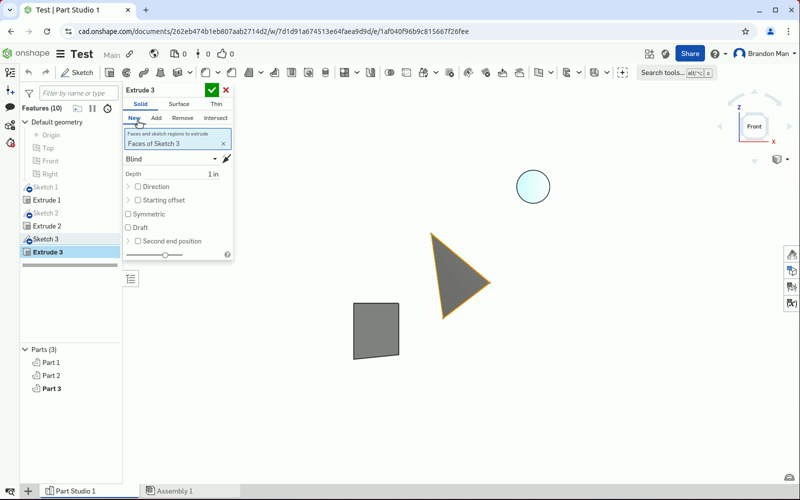
key(tab, 4)
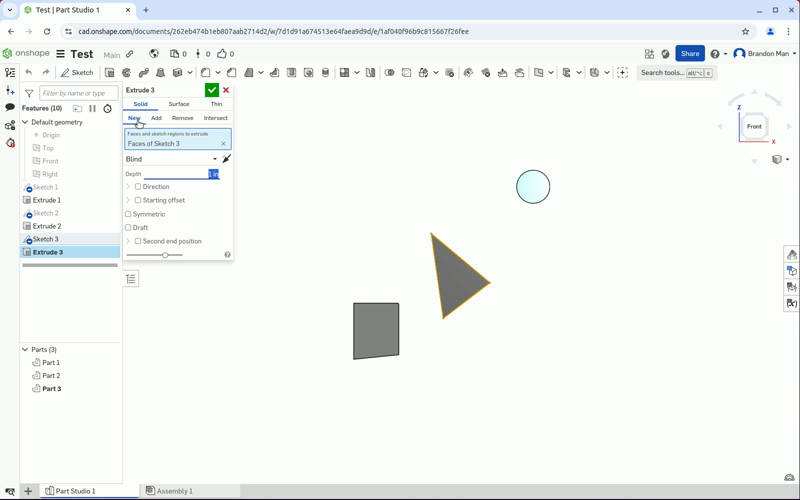
text(8.184)
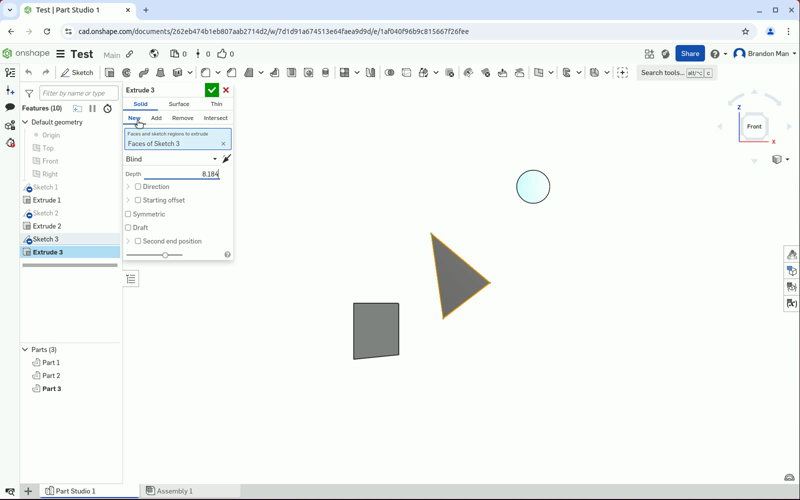
key(enter)
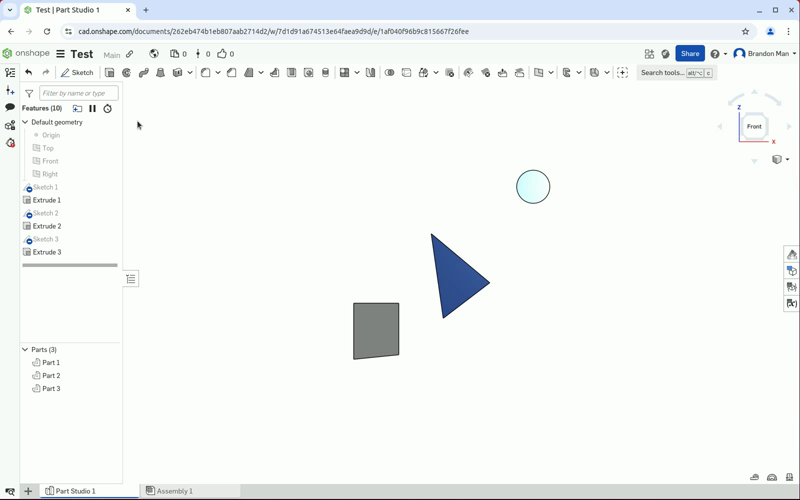
key(shift+h)
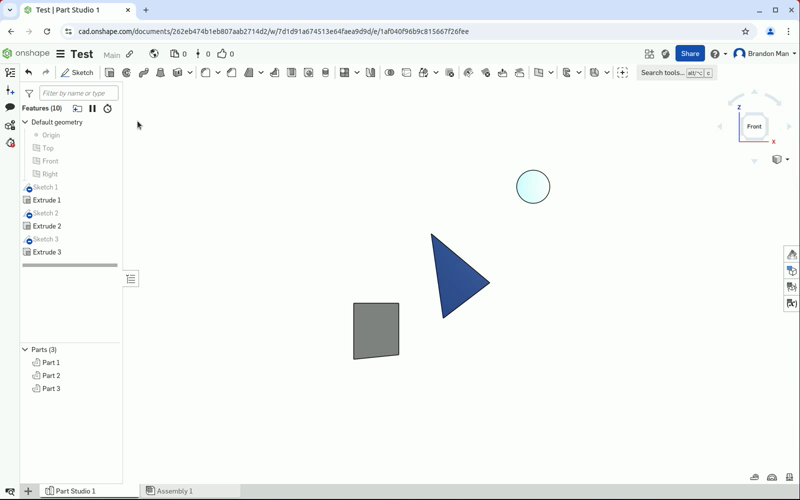
key(shift+h)
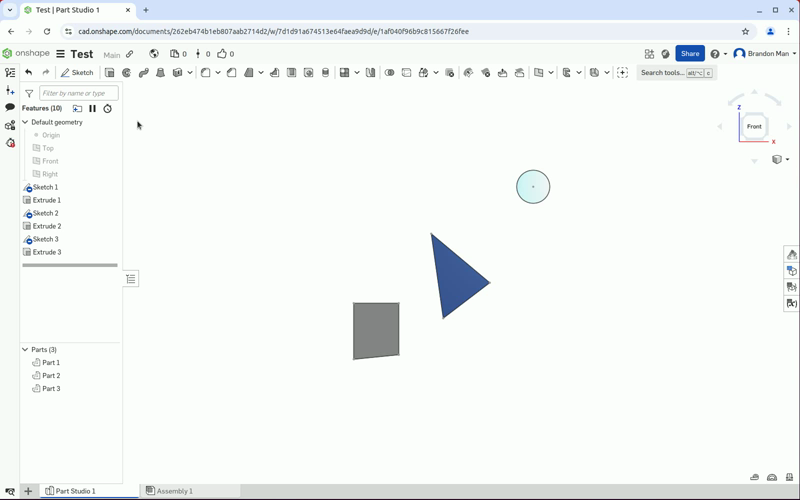
key(shift+7)
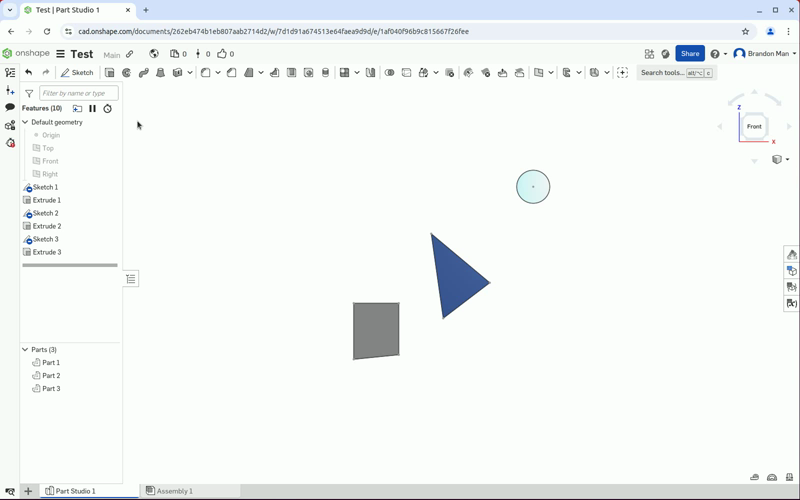
key(left, 2)
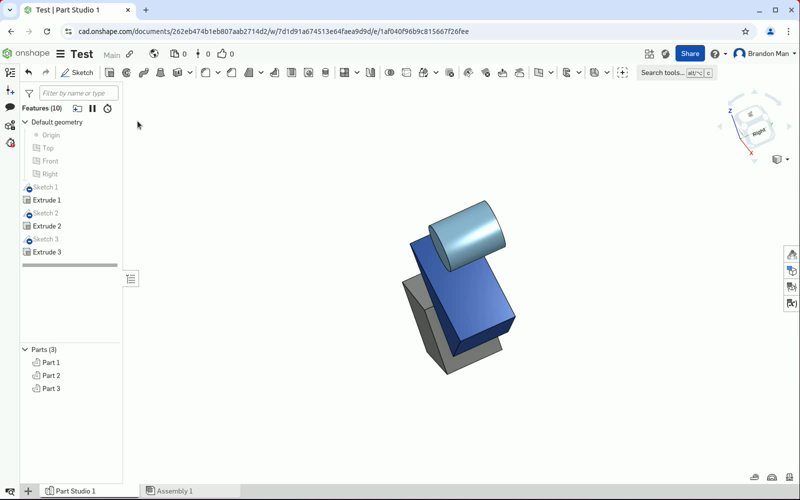
key(down, 2)
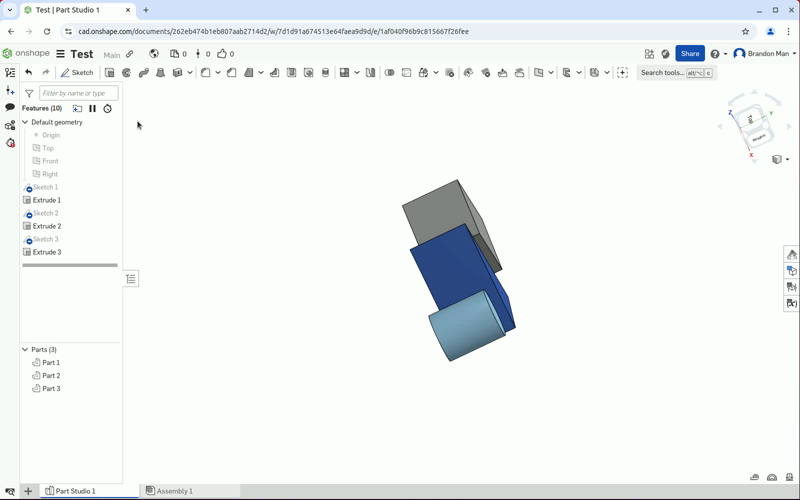
key(up, 2)
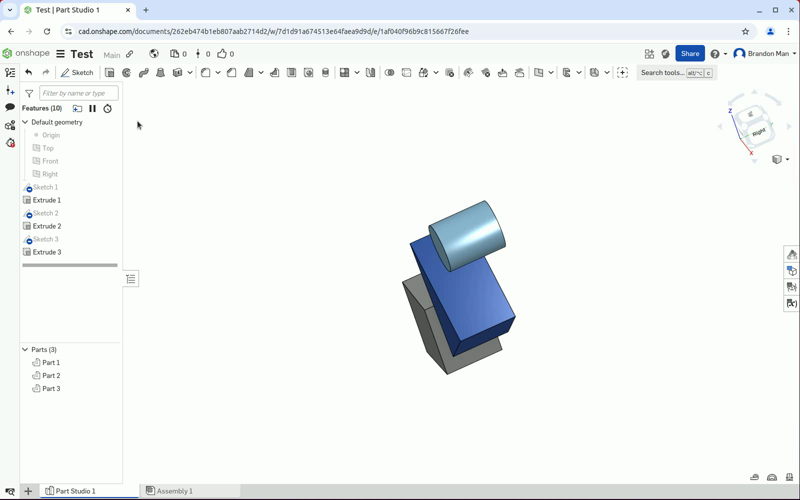
key(right, 2)
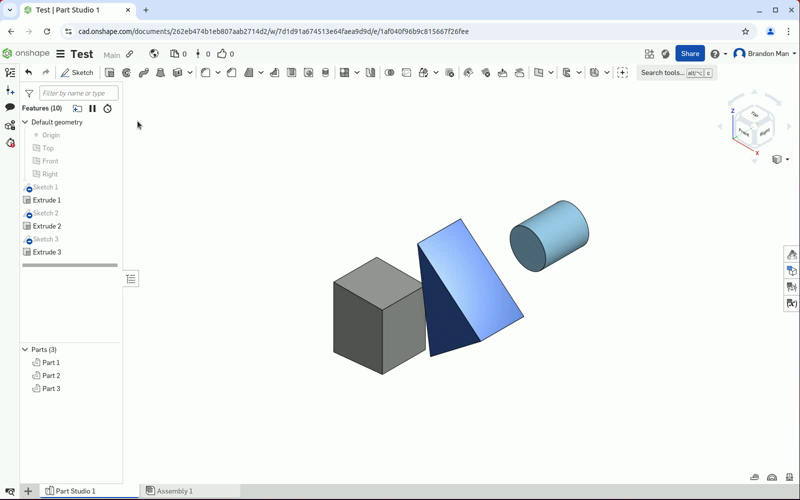
mouse_move(73, 189)
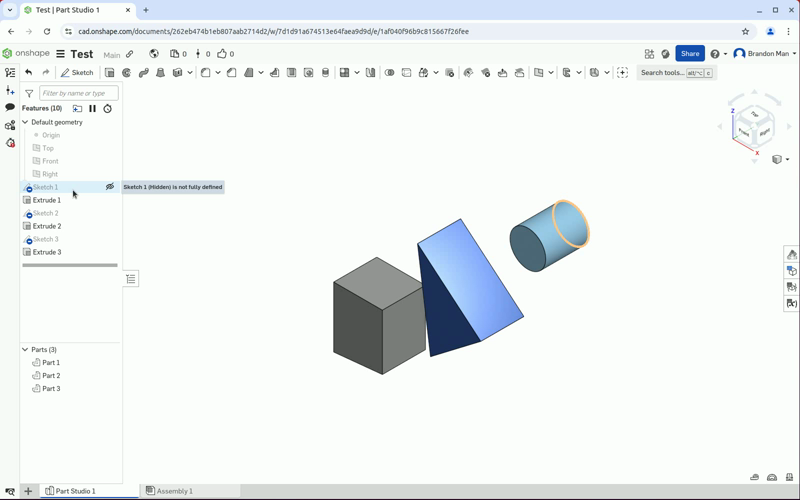
click(73, 189)